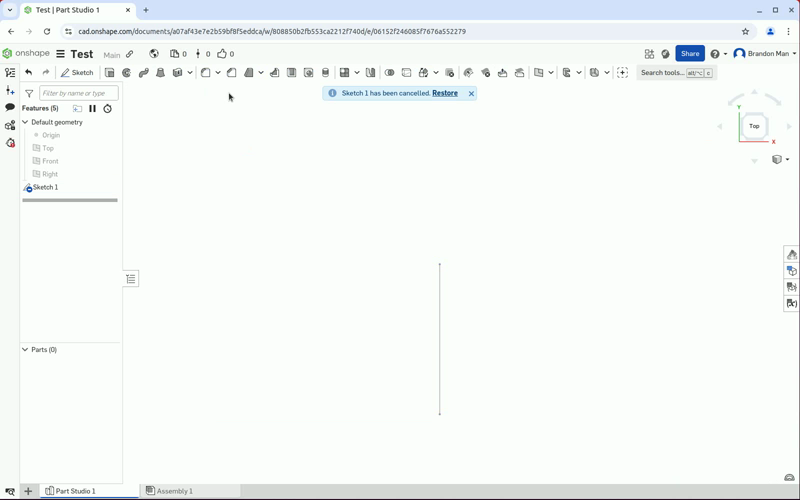
key(shift+h)
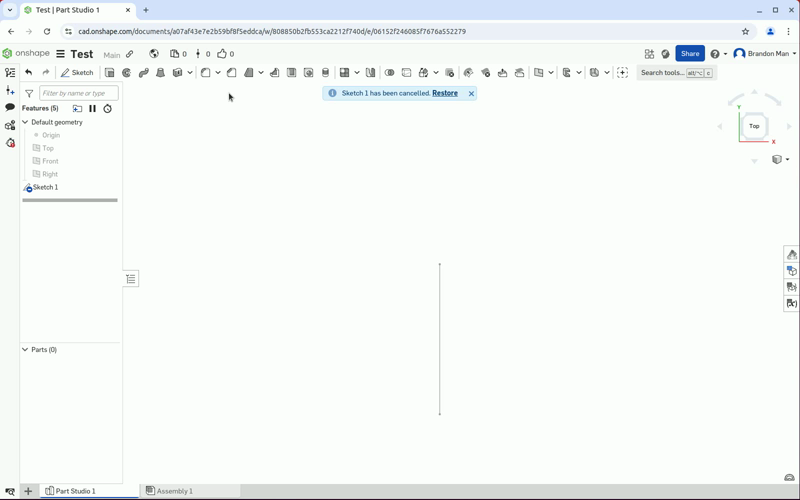
key(shift+s)
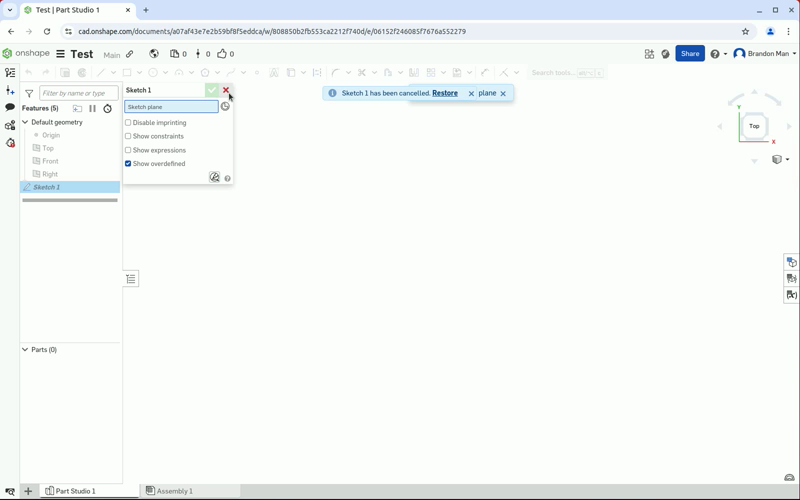
mouse_move(73, 150)
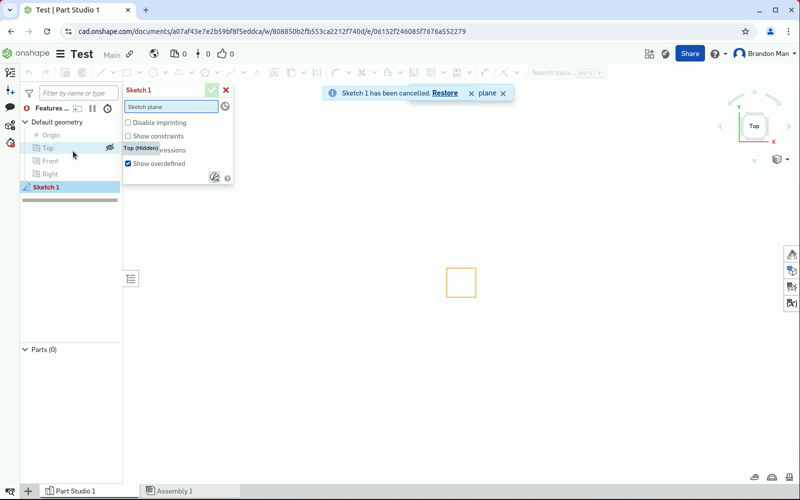
click(73, 150)
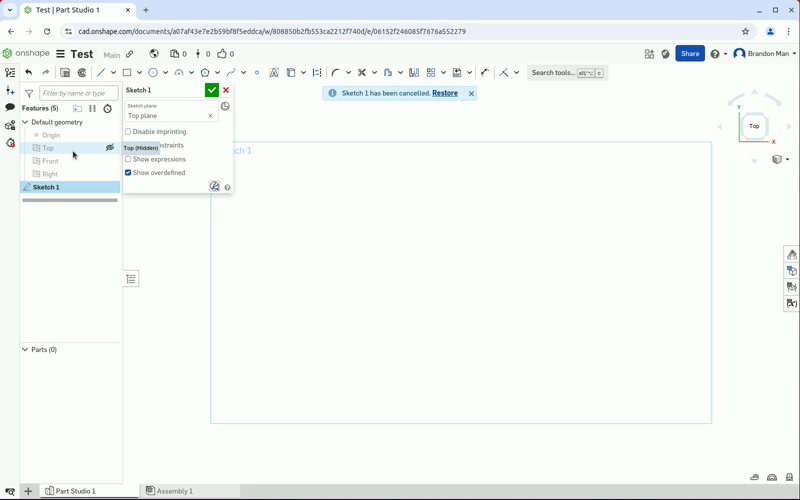
mouse_move(73, 352)
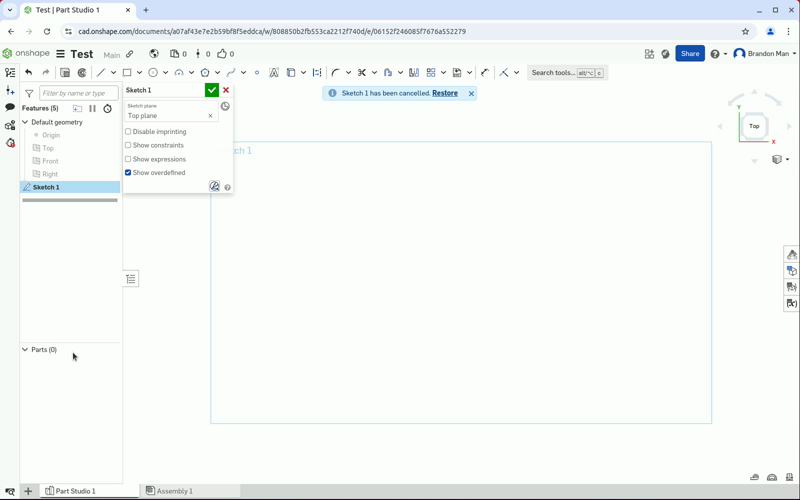
key(y)
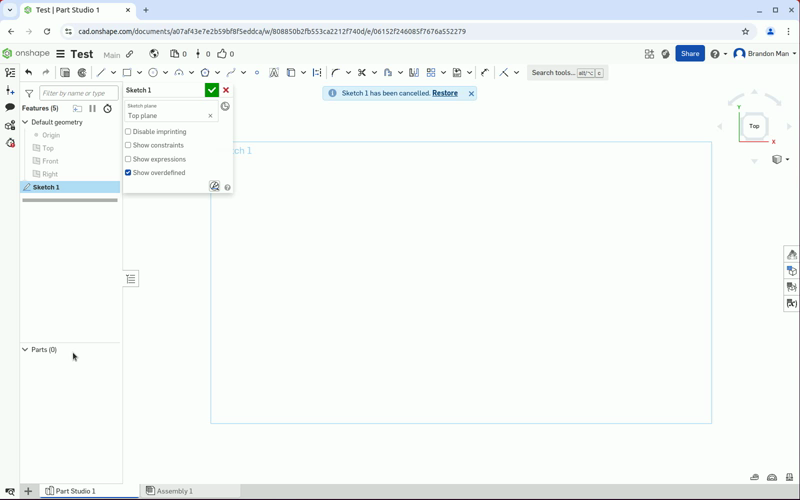
key(c)
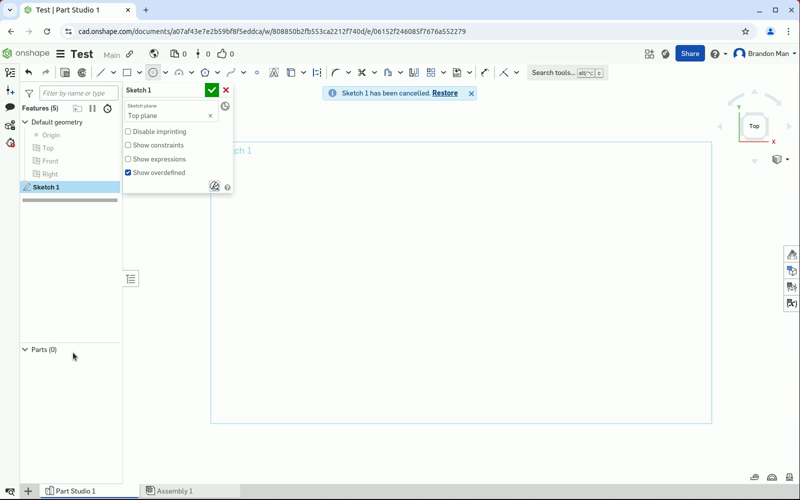
key_down(shift)
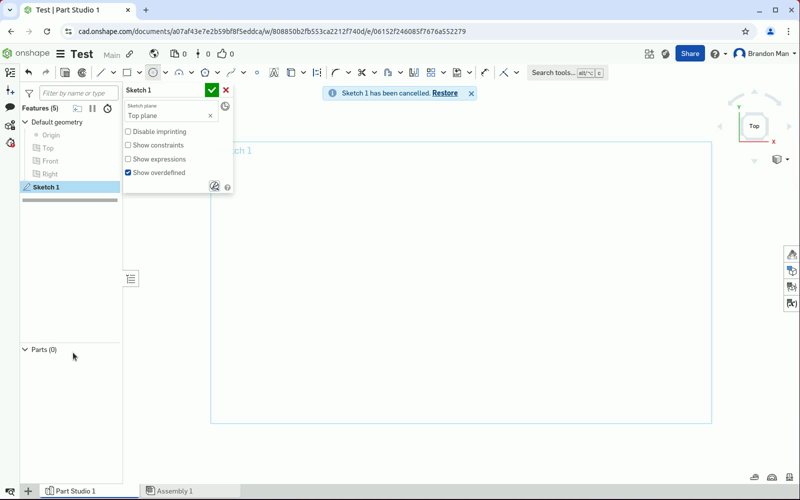
mouse_move(461, 282)
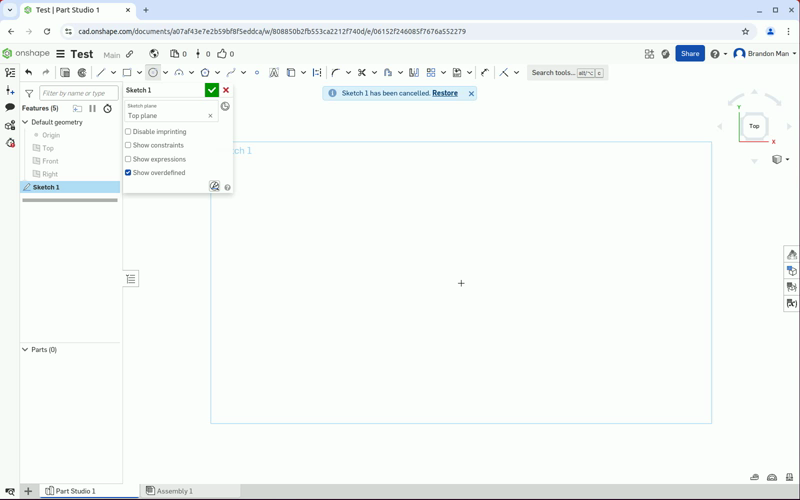
click(461, 282)
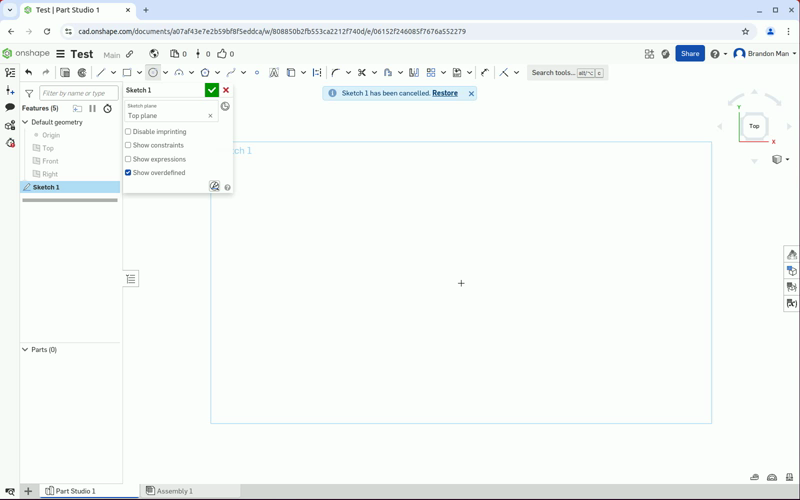
key_up(shift)
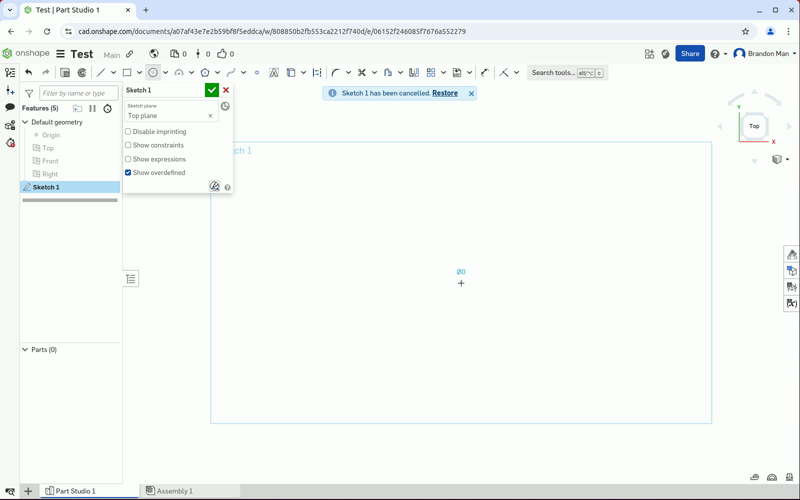
mouse_move(574, 282)
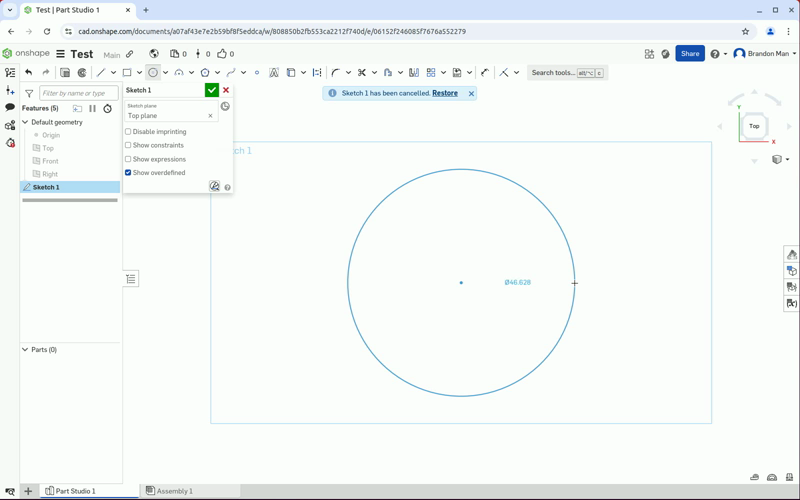
click(574, 282)
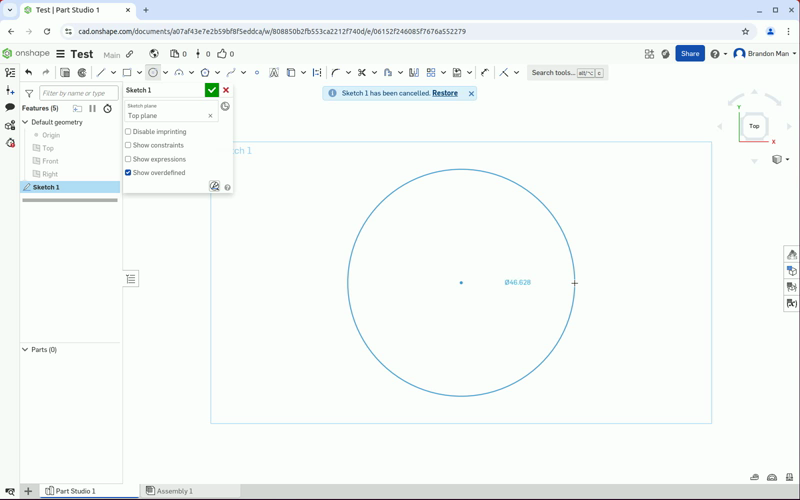
key(esc)
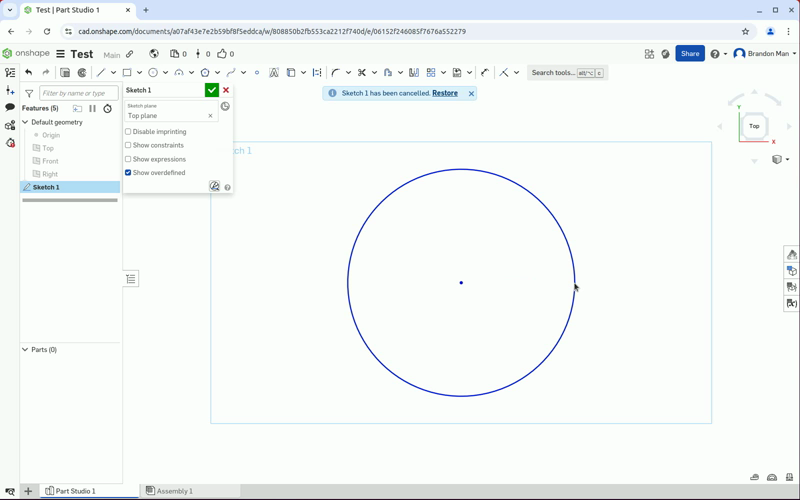
mouse_move(485, 201)
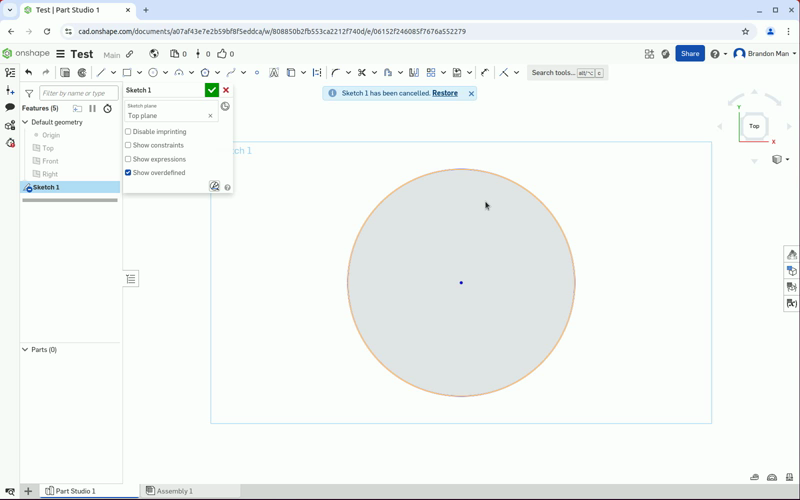
click(485, 201)
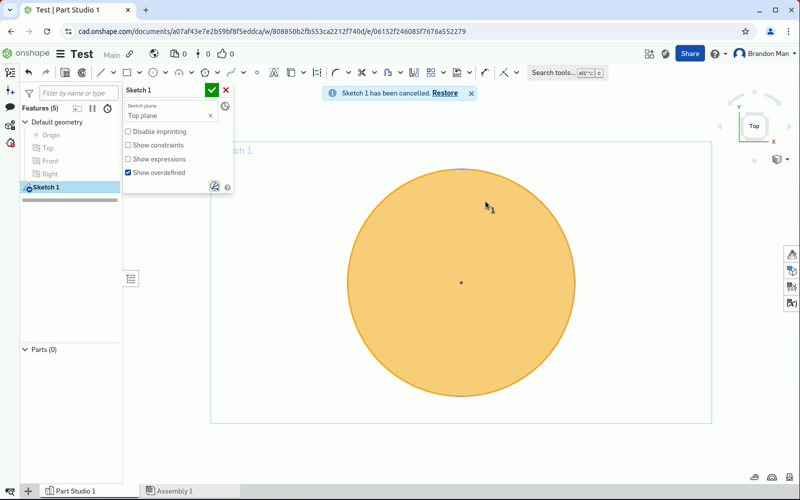
mouse_move(73, 352)
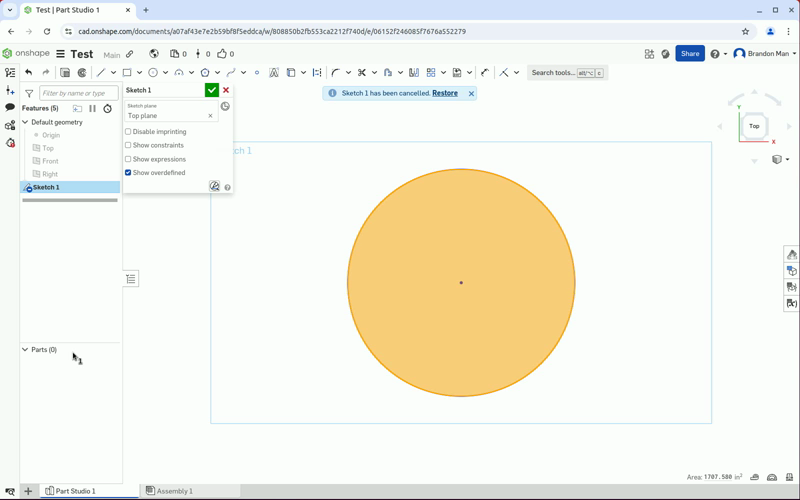
key(shift+y)
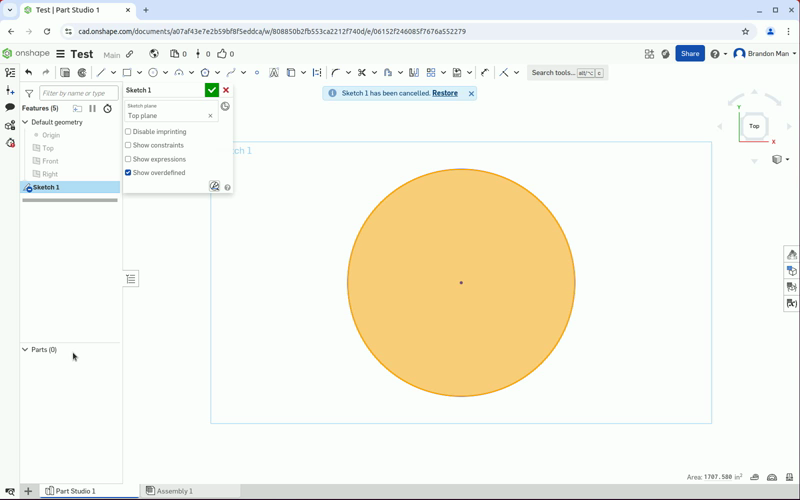
key(shift+e)
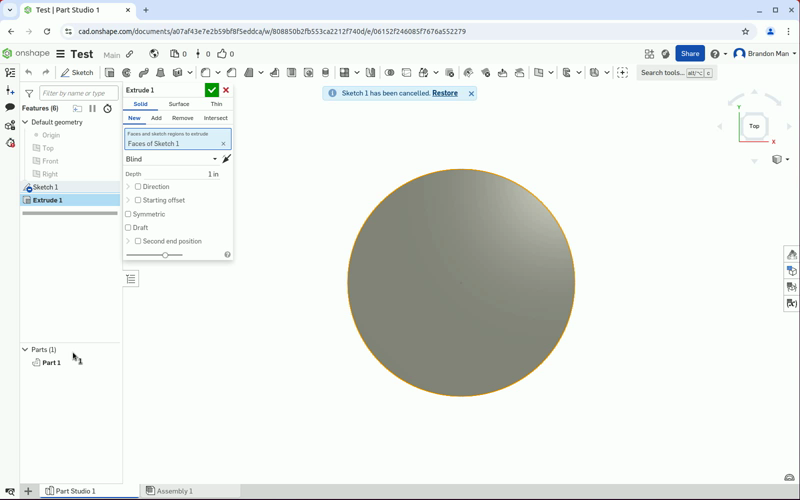
mouse_move(143, 106)
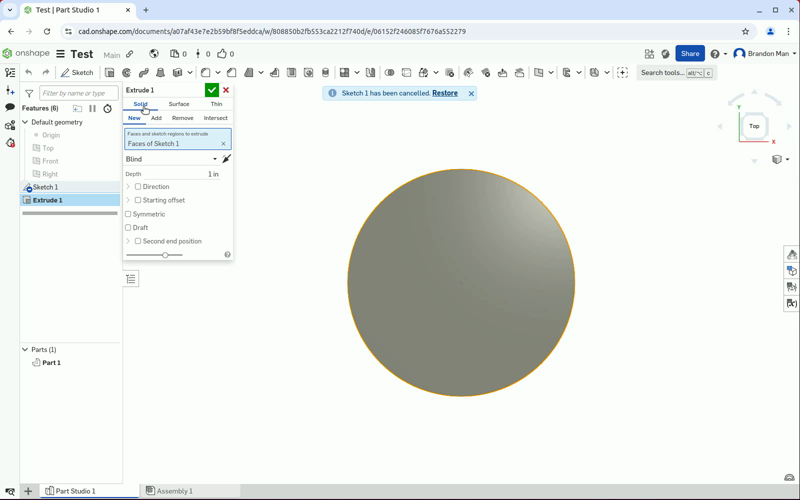
click(143, 106)
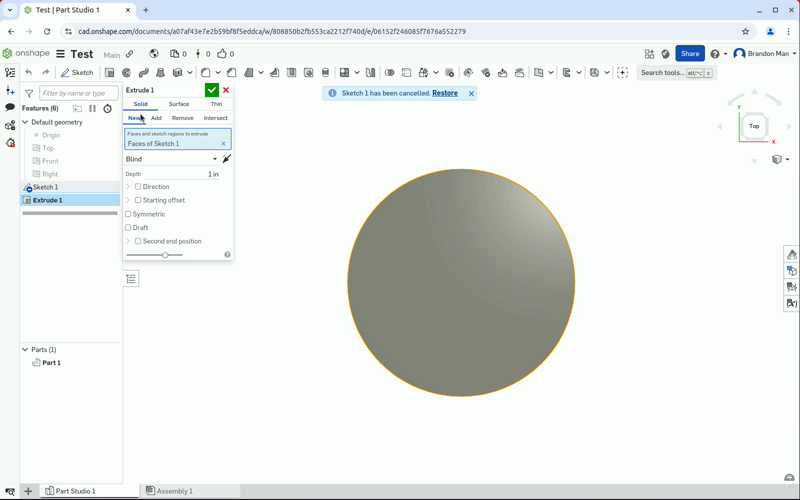
mouse_move(137, 120)
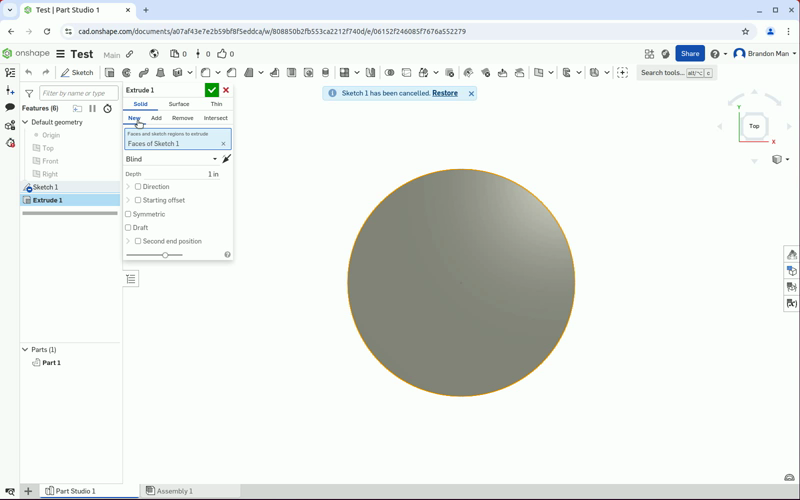
click(137, 120)
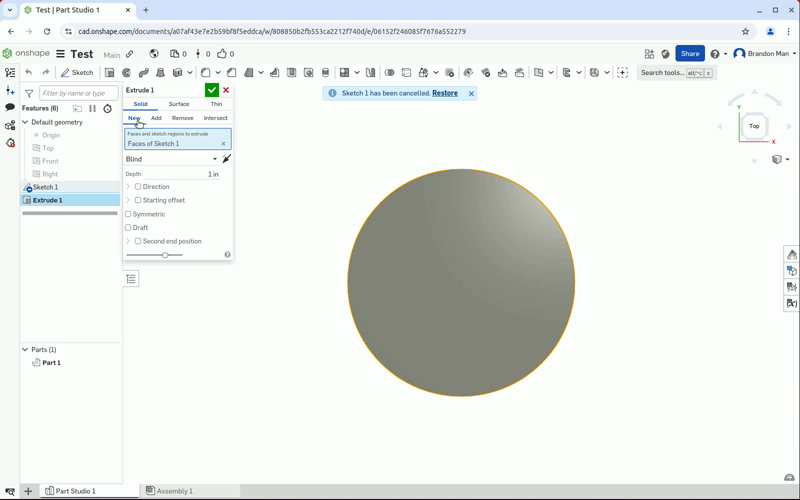
key(tab, 4)
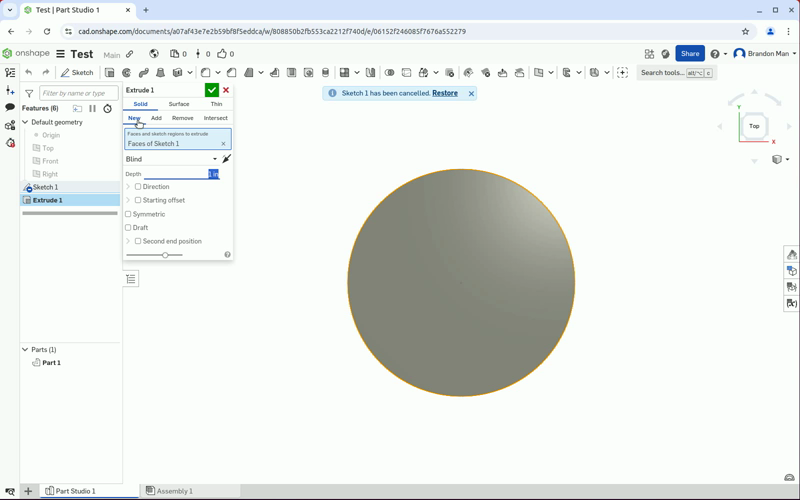
text(-4.092)
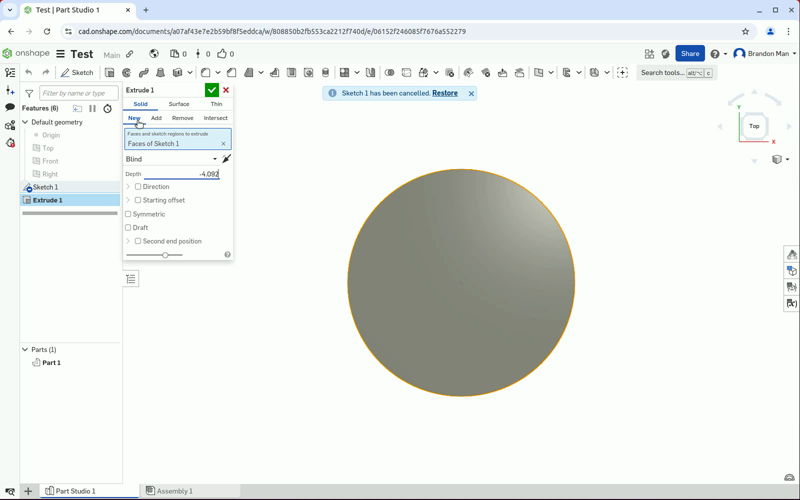
key(enter)
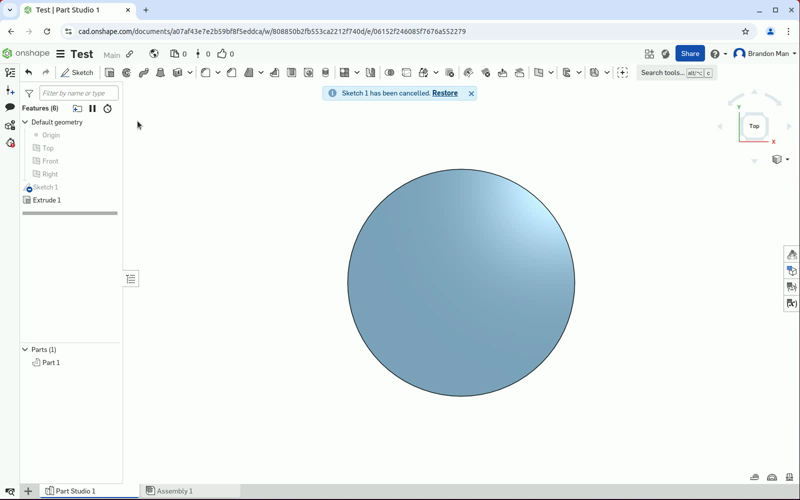
key(shift+h)
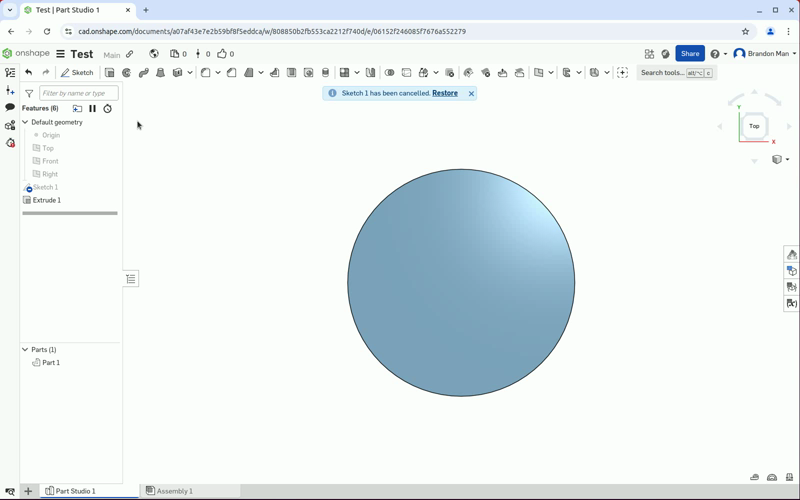
key(shift+h)
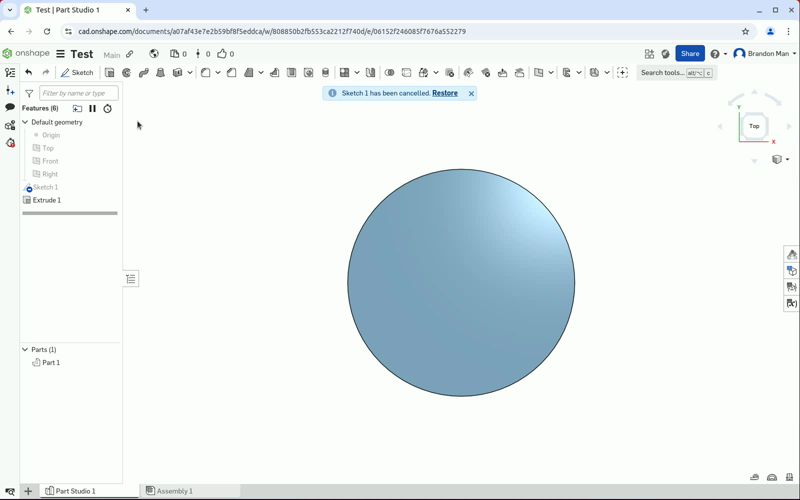
mouse_move(73, 189)
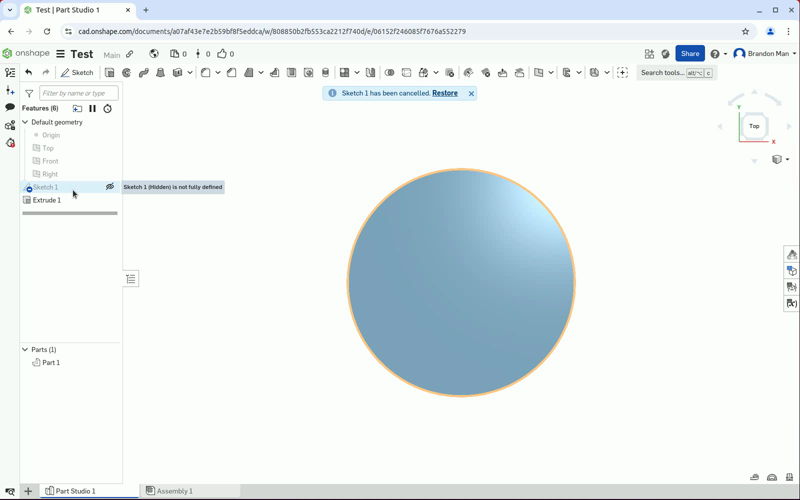
click(73, 189)
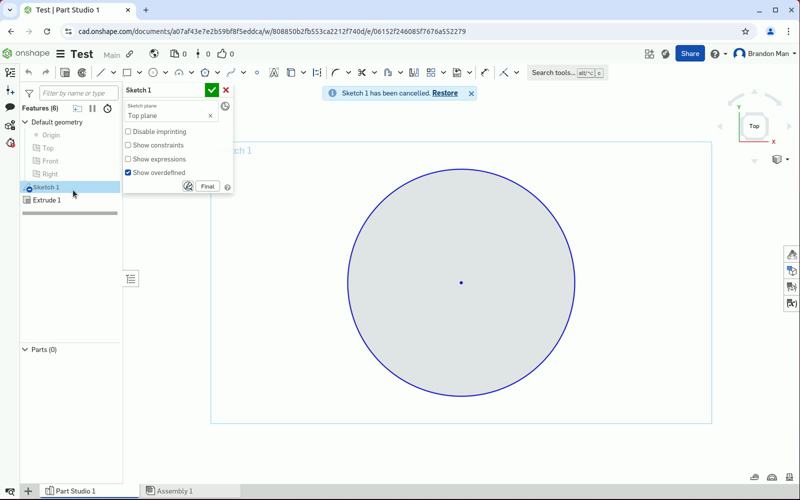
mouse_move(229, 92)
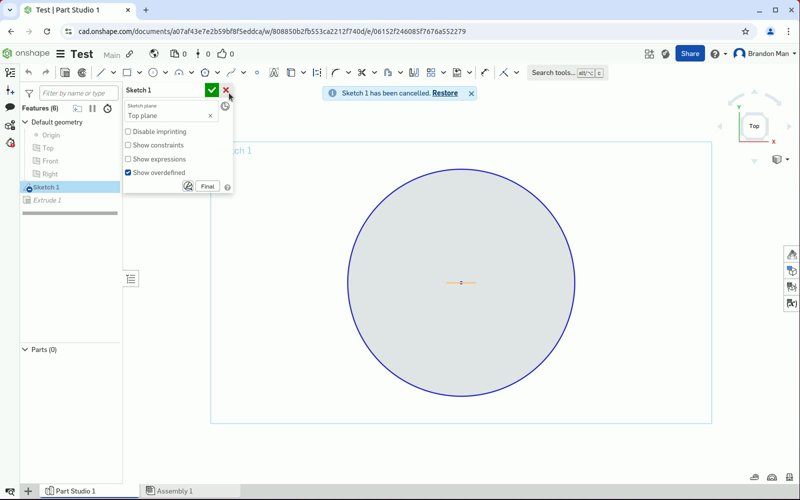
click(229, 92)
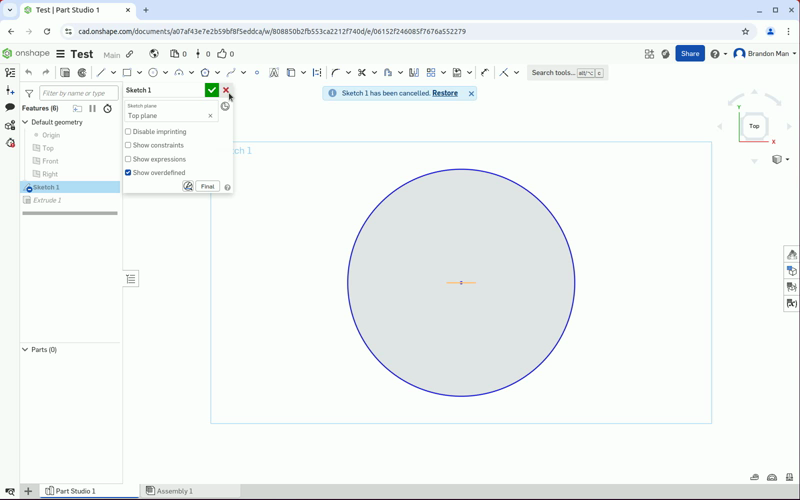
key(shift+s)
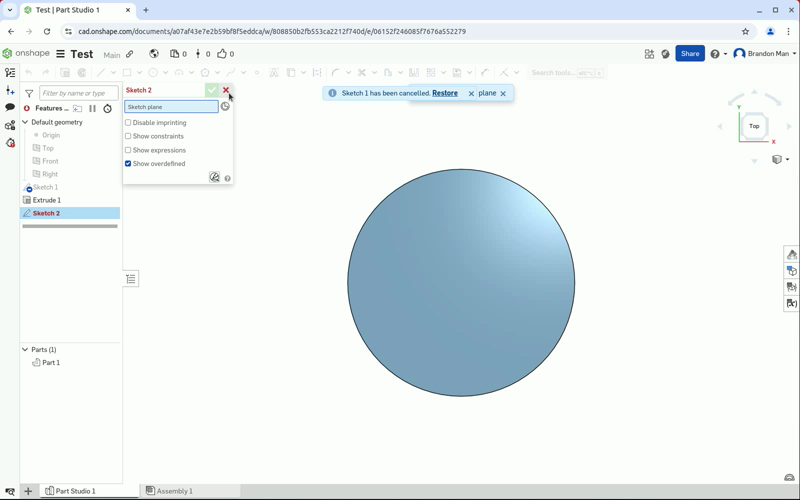
mouse_move(73, 150)
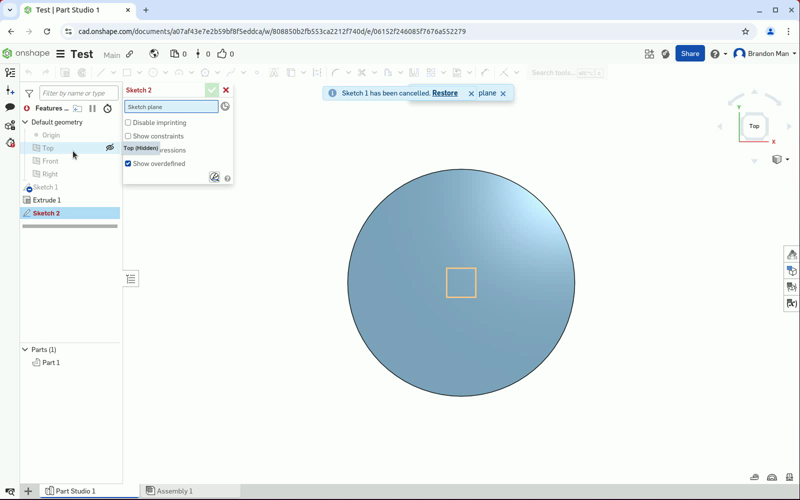
click(73, 150)
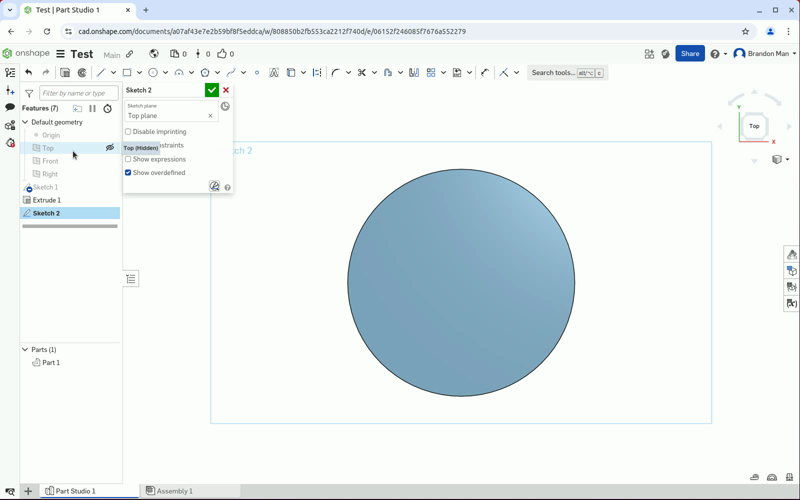
mouse_move(73, 352)
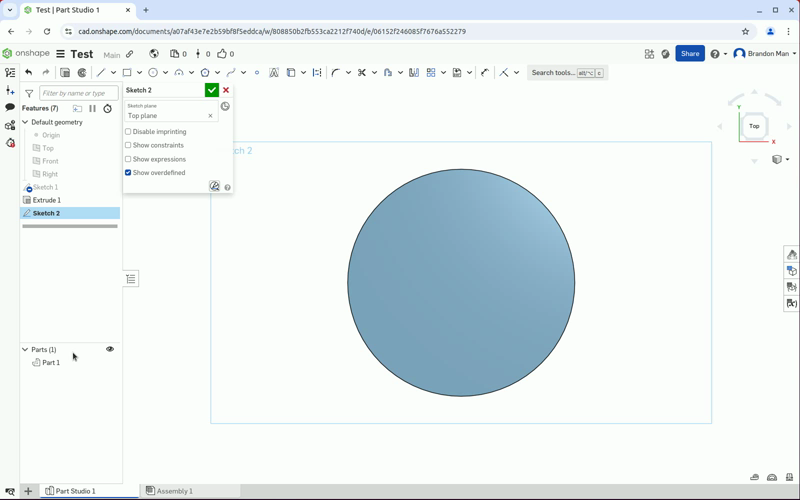
key(y)
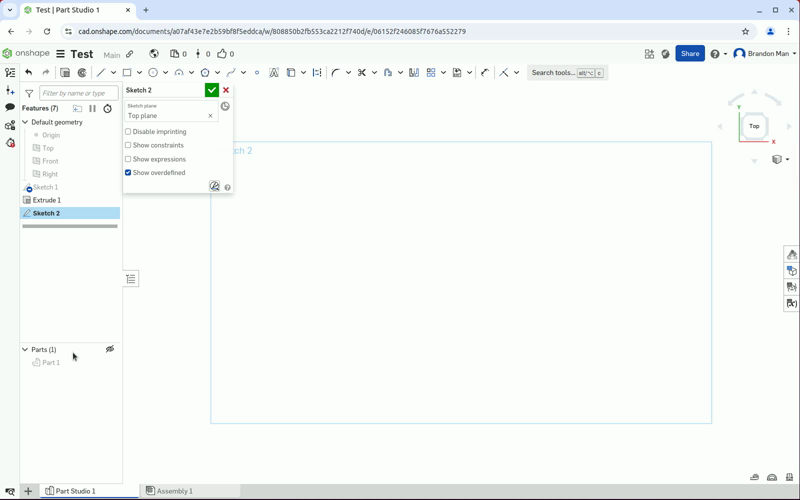
key(l)
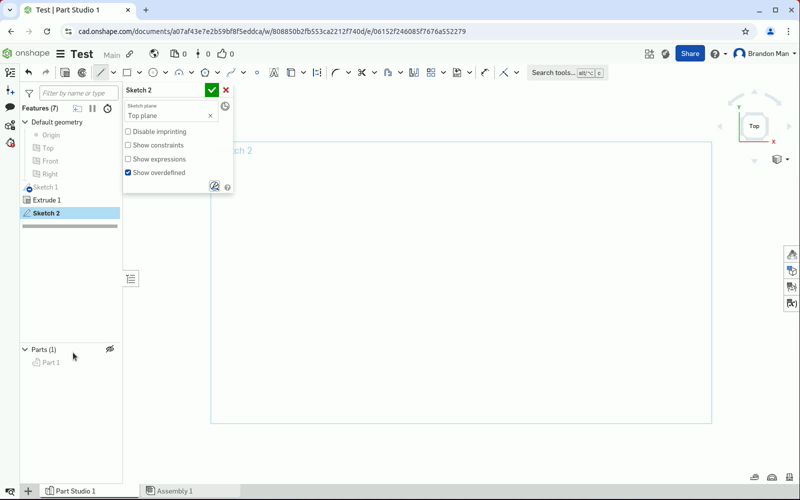
key_down(shift)
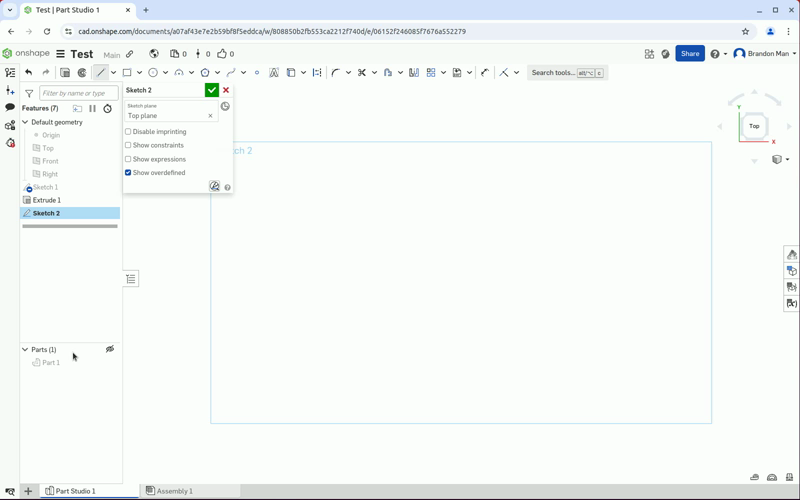
mouse_move(338, 293)
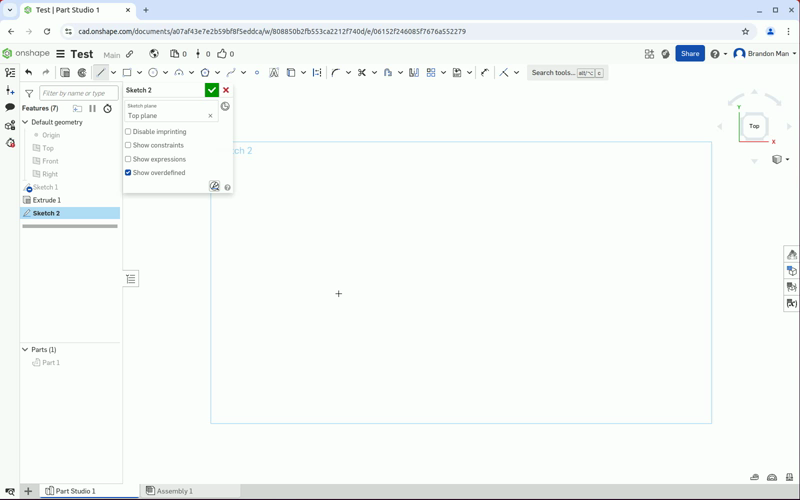
click(338, 293)
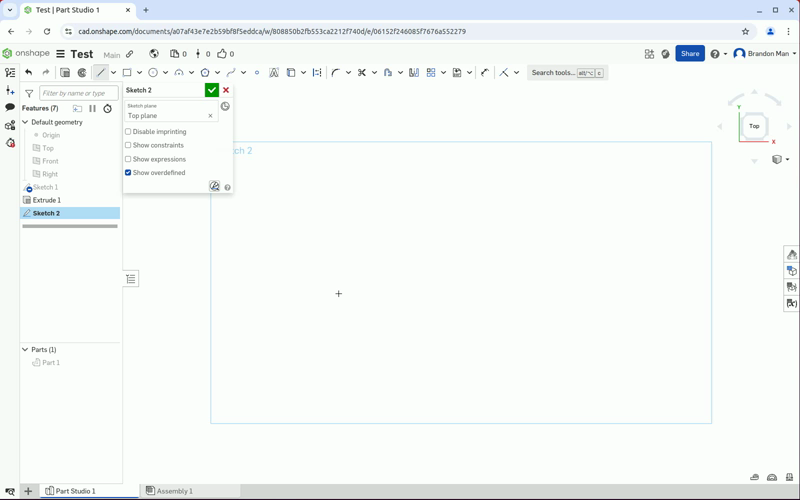
key_up(shift)
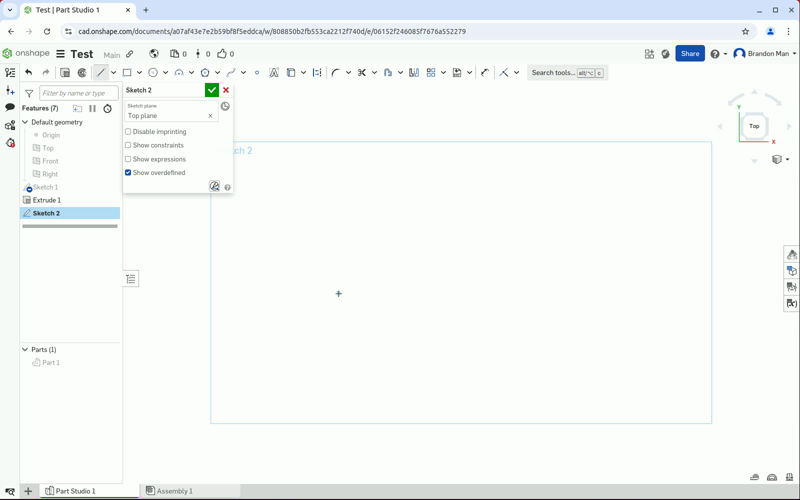
key_down(shift)
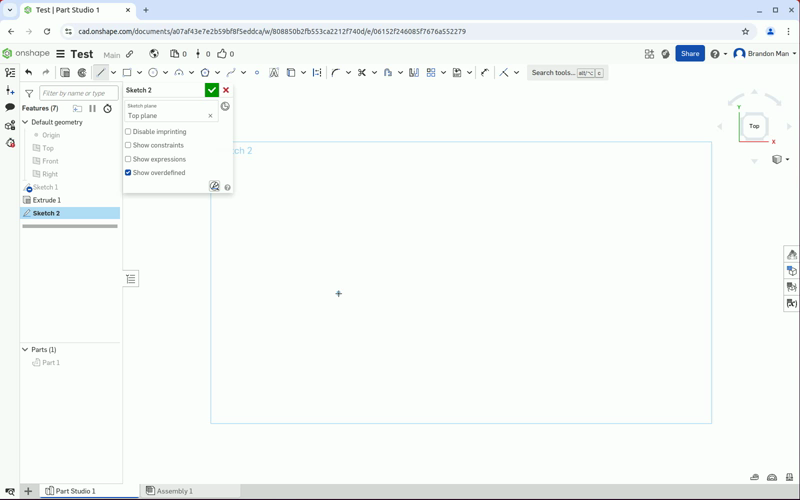
mouse_move(448, 293)
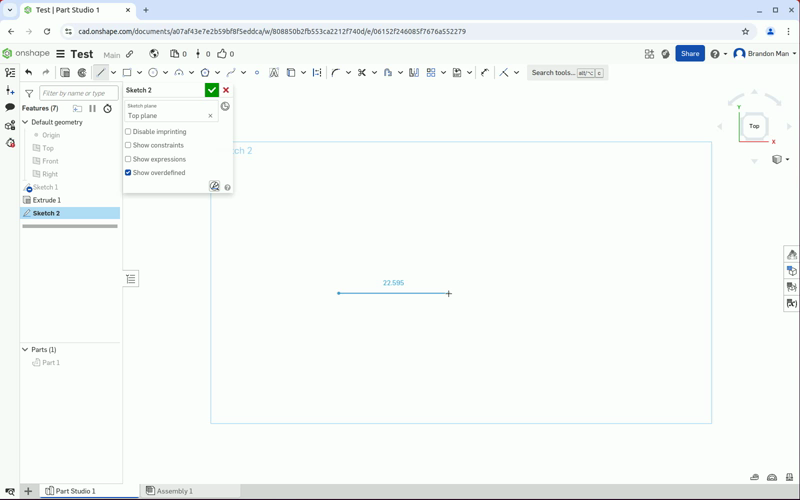
click(448, 293)
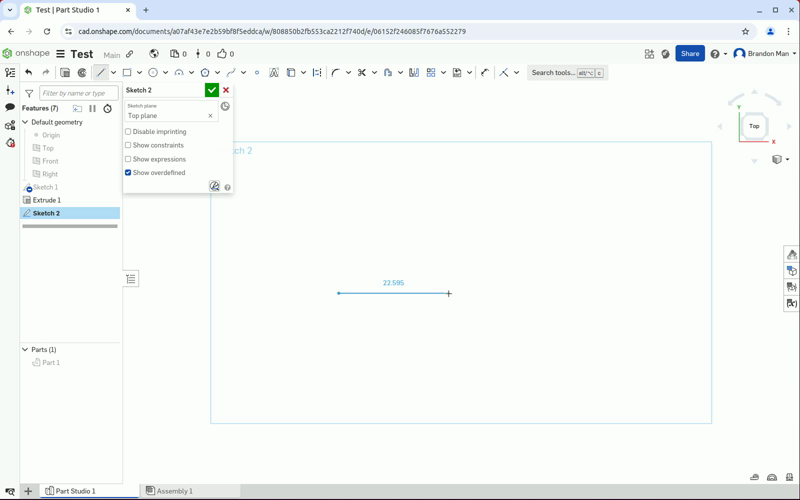
key_up(shift)
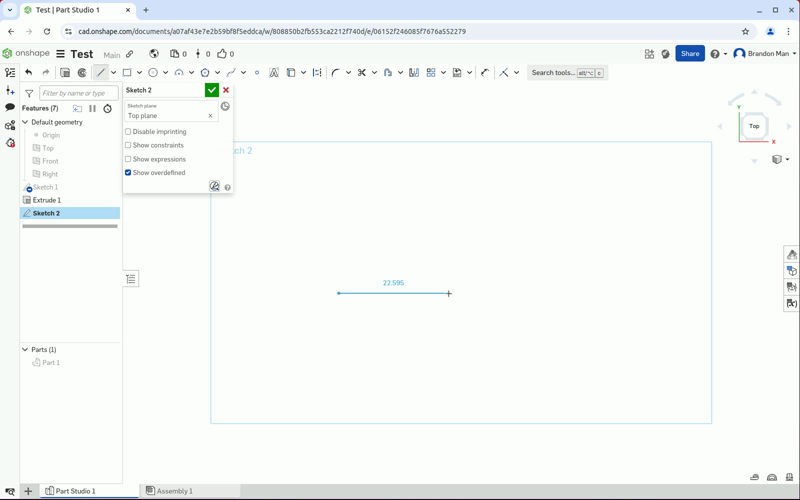
key_down(shift)
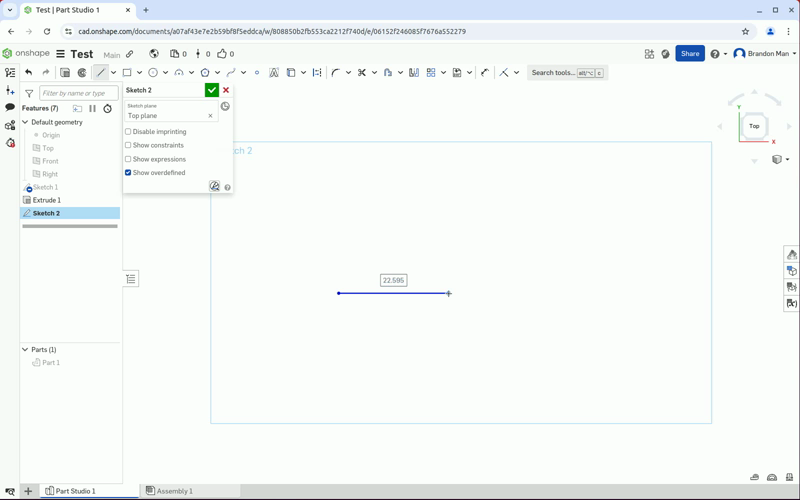
mouse_move(448, 400)
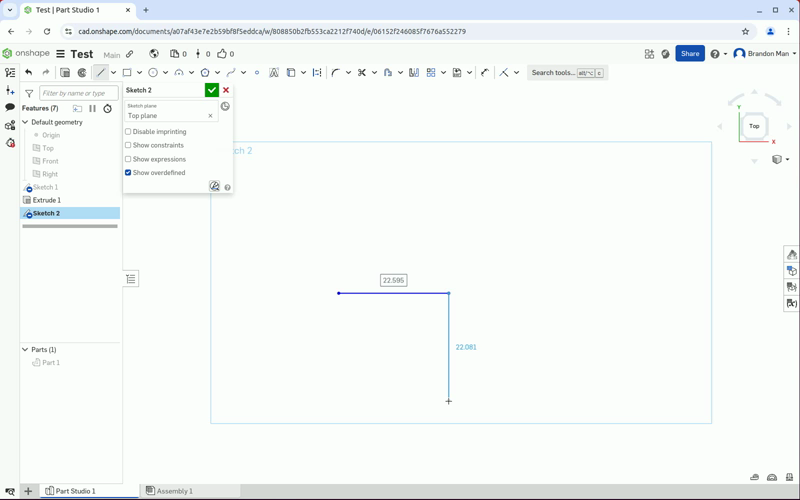
click(448, 400)
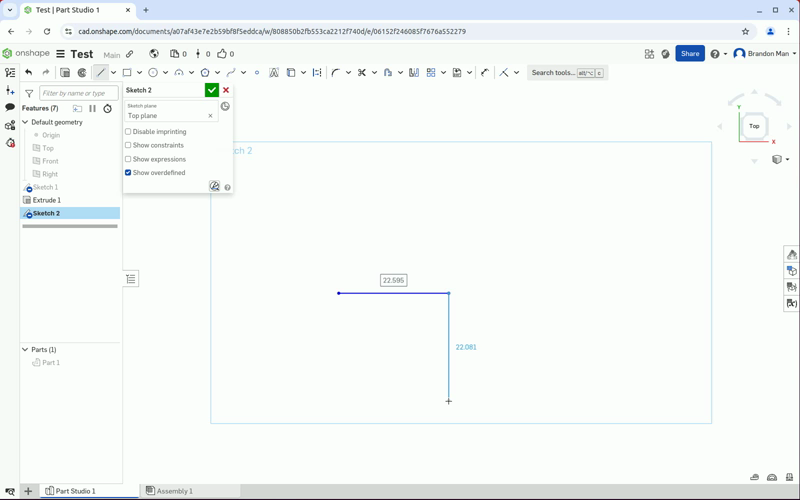
key_up(shift)
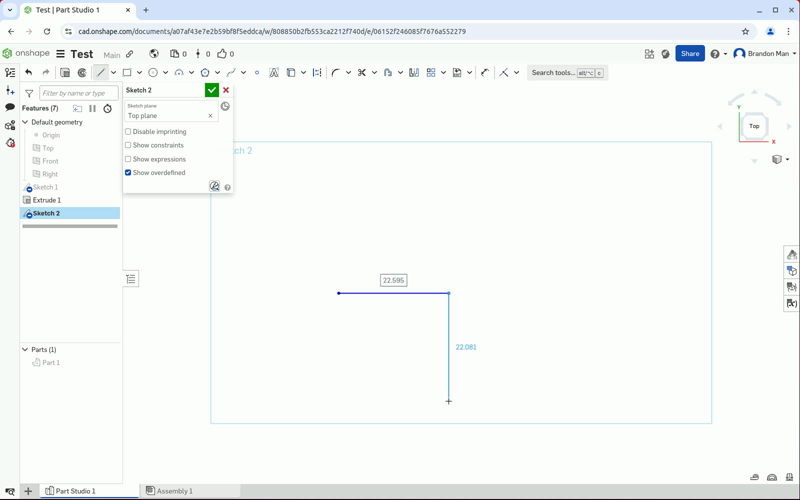
key_down(shift)
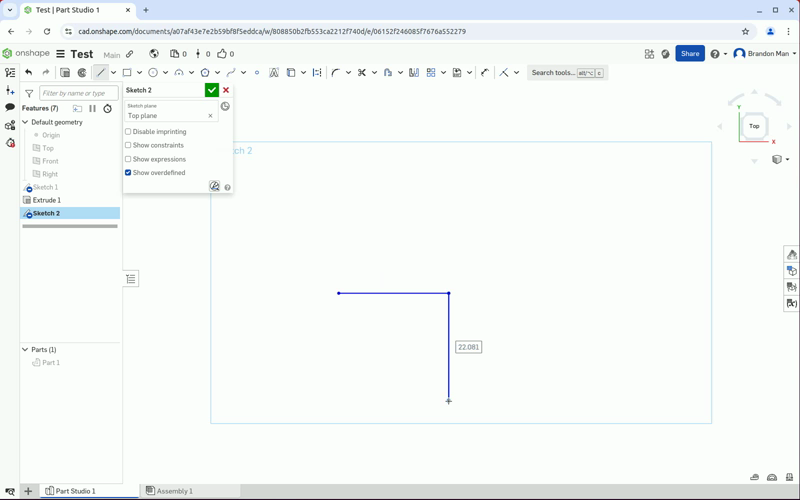
mouse_move(478, 400)
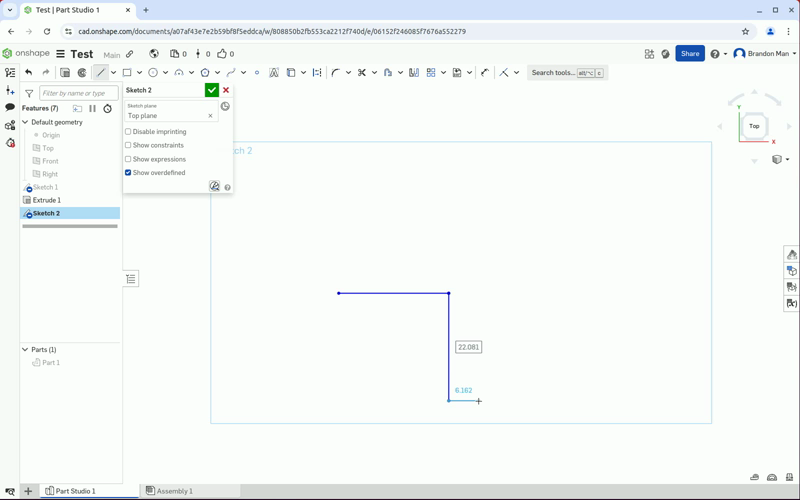
mouse_move(469, 400)
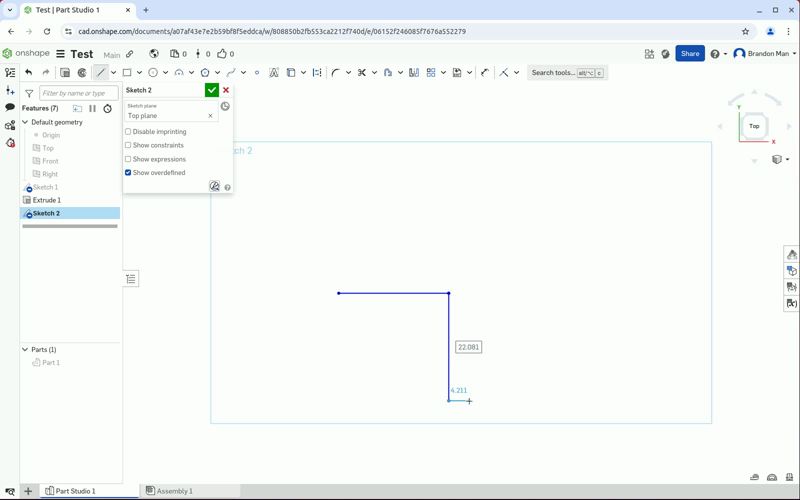
click(469, 400)
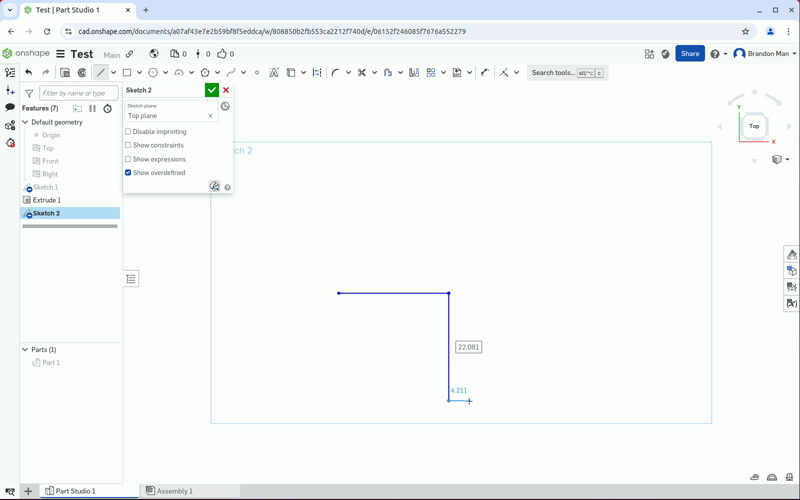
key_up(shift)
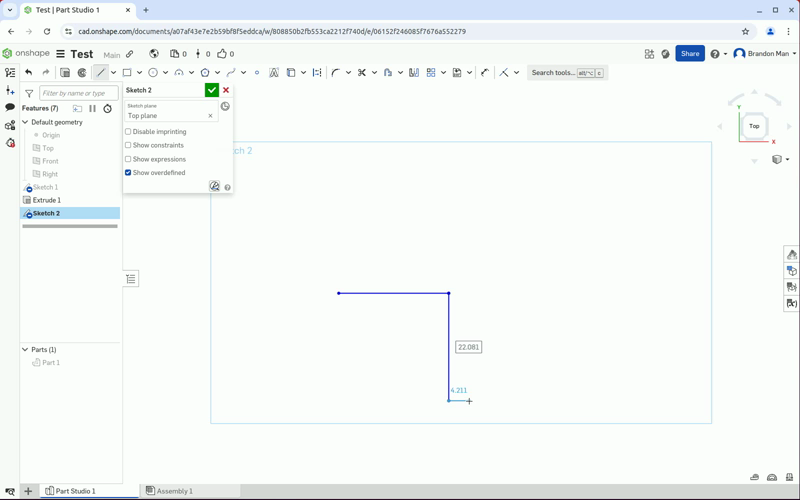
key_down(shift)
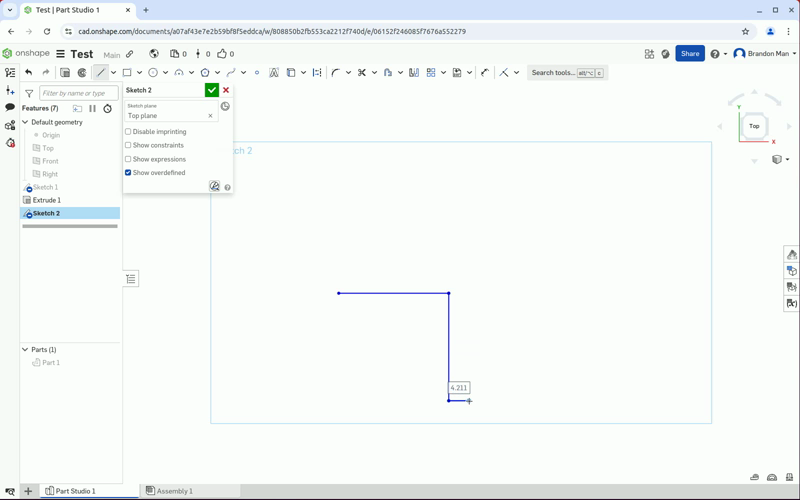
mouse_move(469, 293)
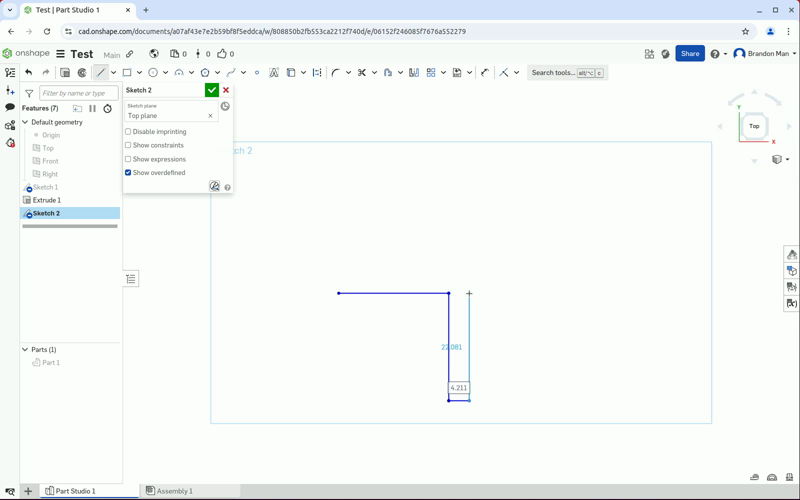
click(469, 293)
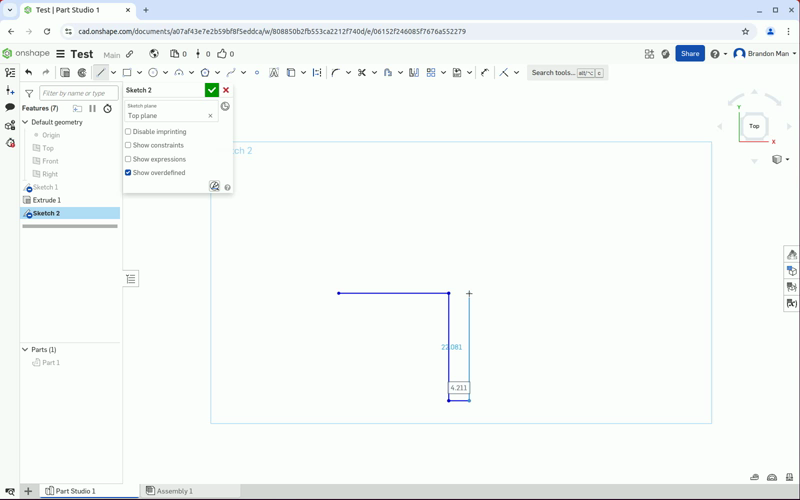
key_up(shift)
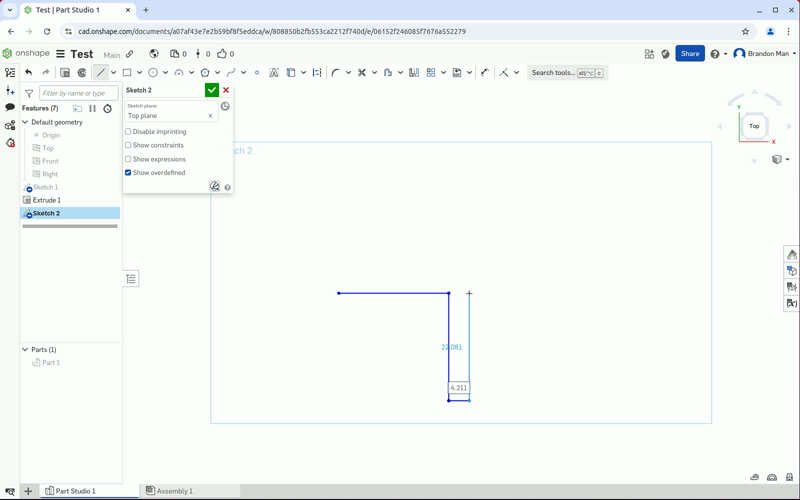
key_down(shift)
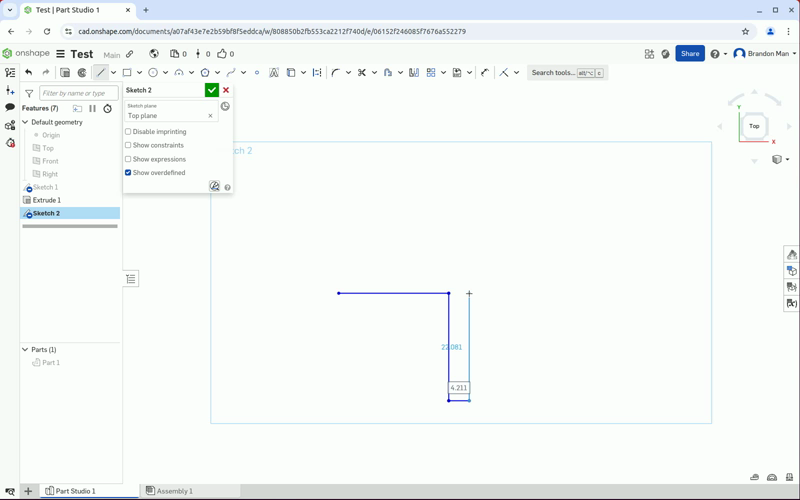
mouse_move(581, 293)
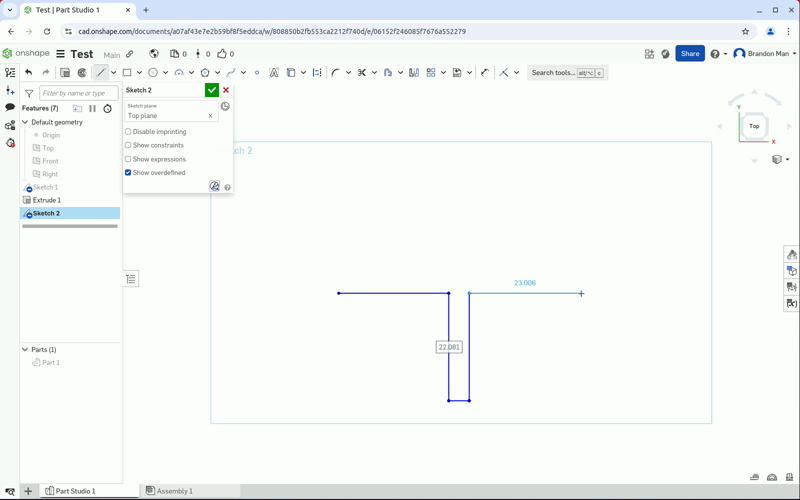
click(581, 293)
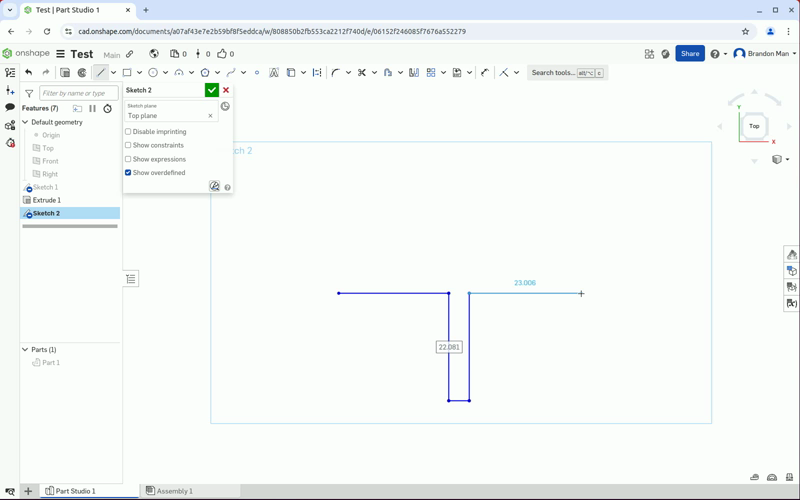
key_up(shift)
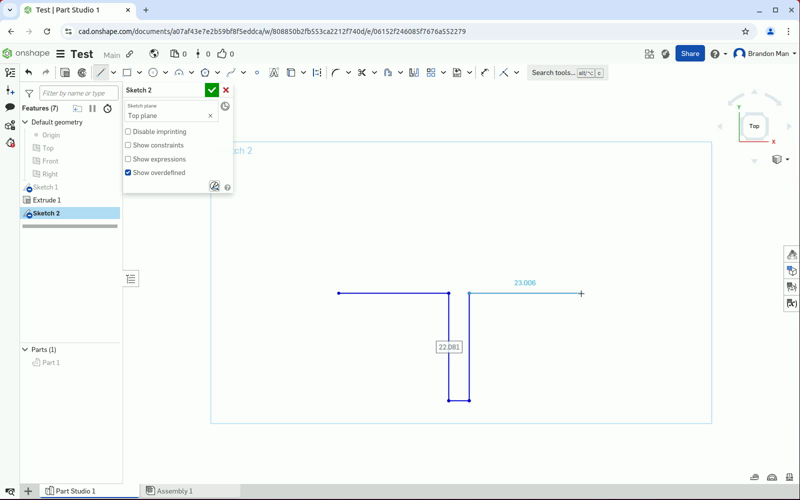
key_down(shift)
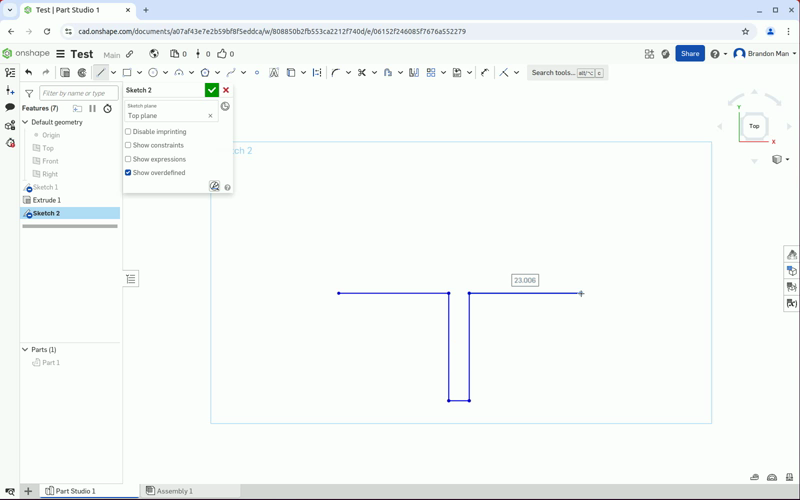
mouse_move(589, 293)
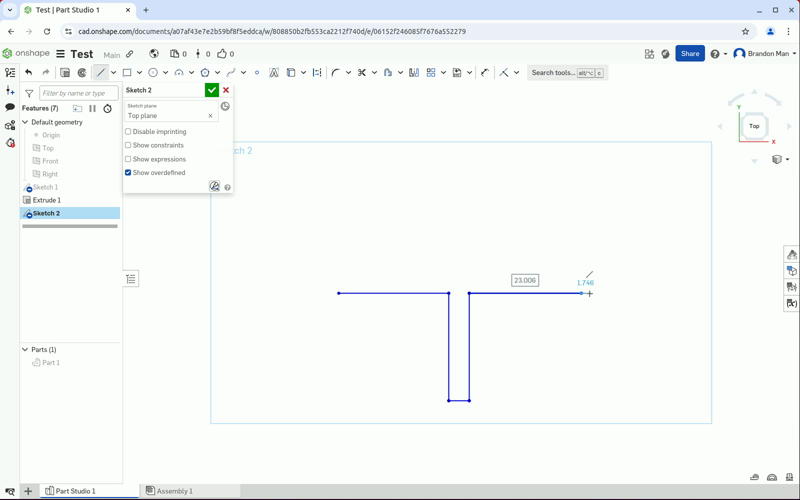
mouse_move(581, 273)
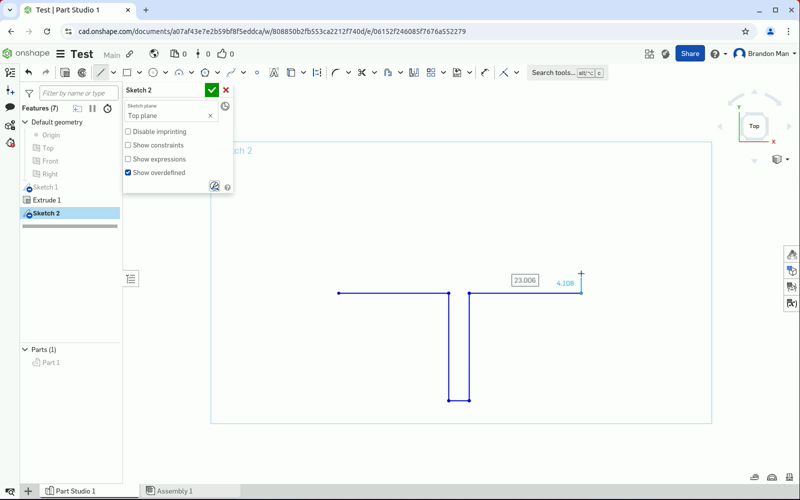
click(581, 273)
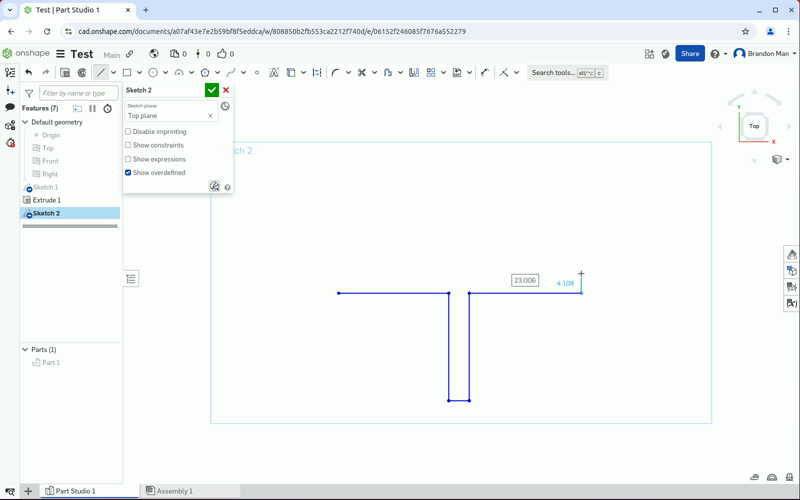
key_up(shift)
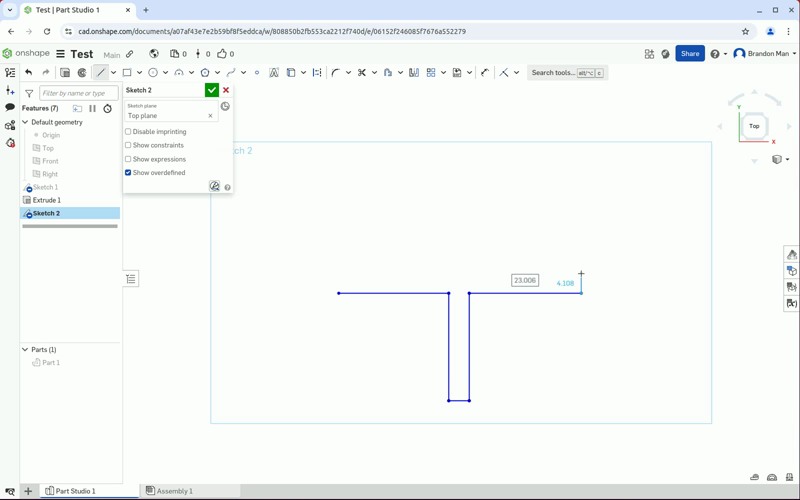
key_down(shift)
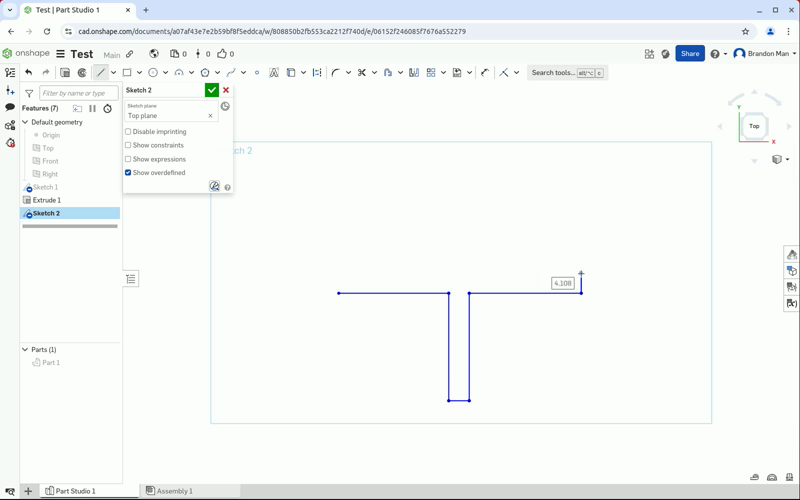
mouse_move(469, 273)
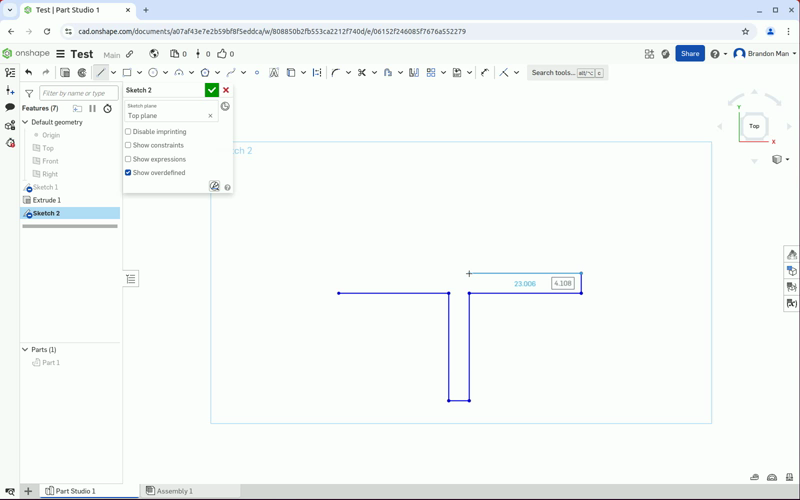
click(469, 273)
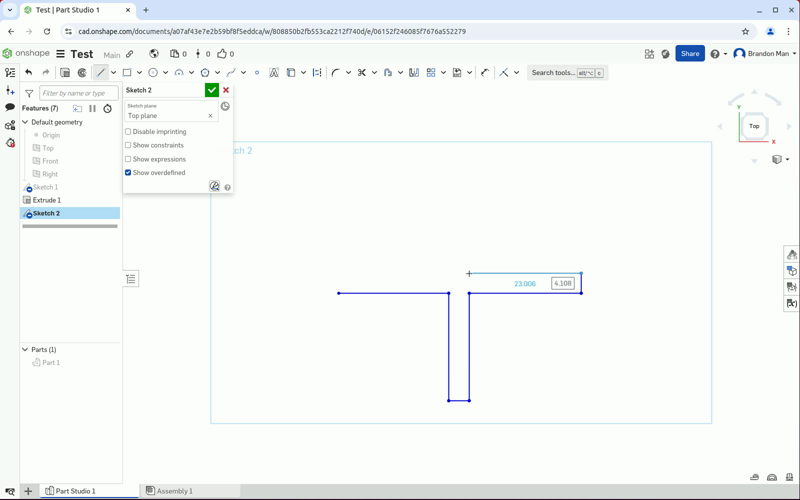
key_up(shift)
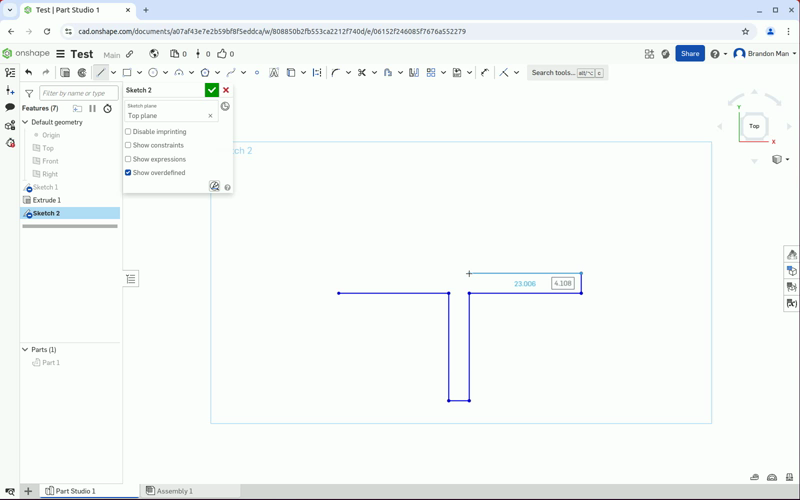
key_down(shift)
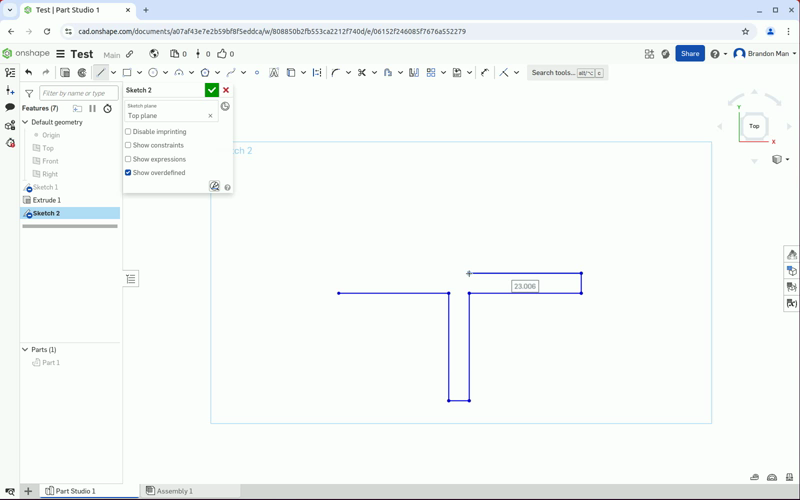
mouse_move(469, 160)
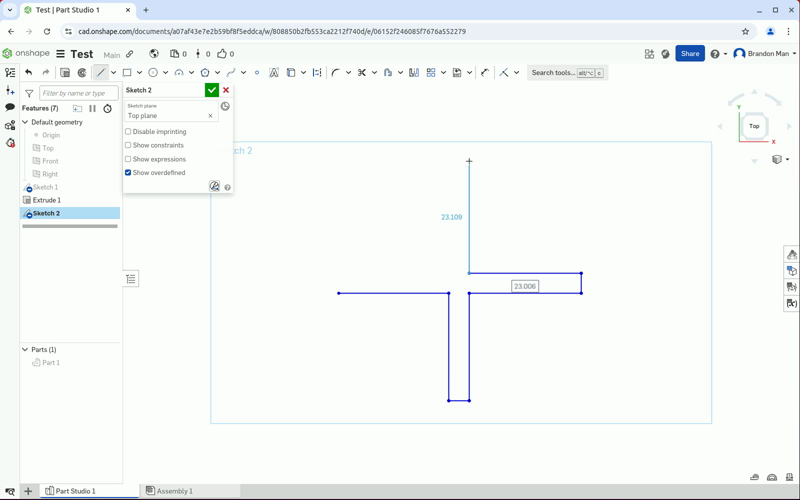
click(469, 160)
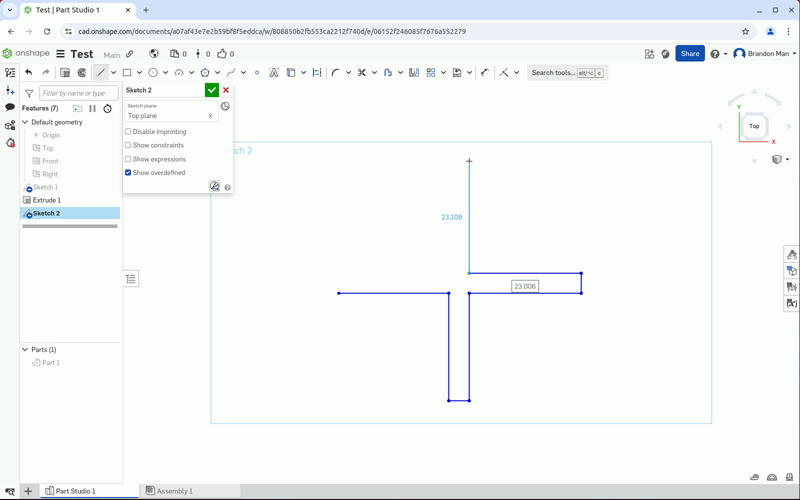
key_up(shift)
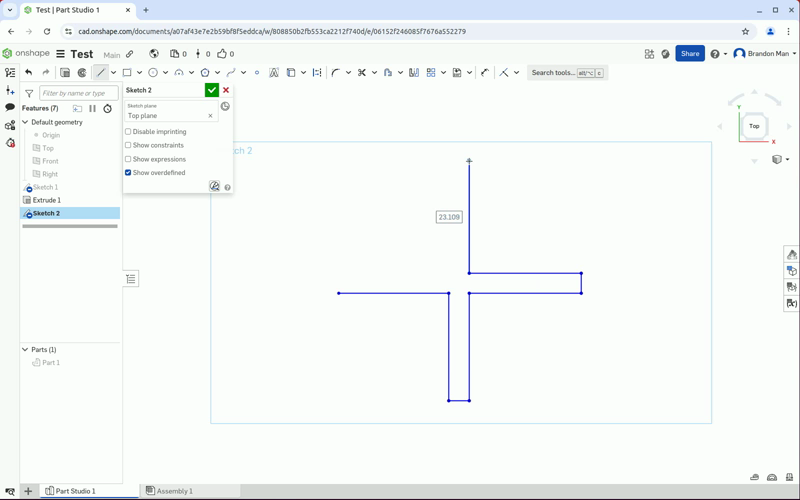
key_down(shift)
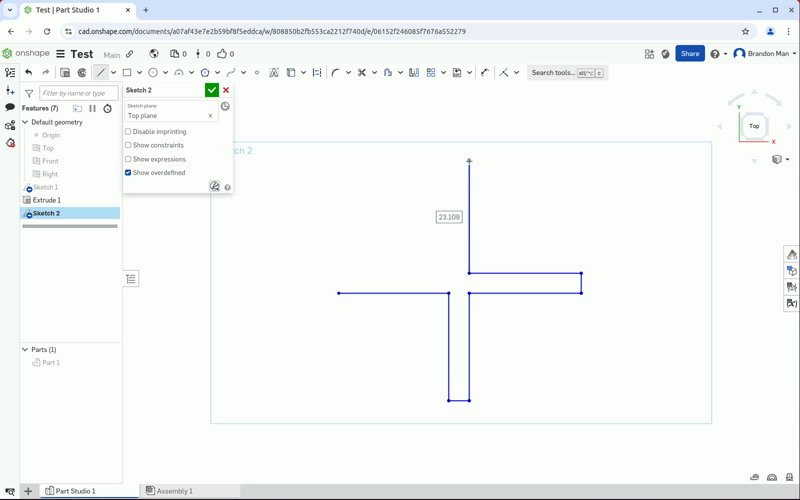
mouse_move(499, 160)
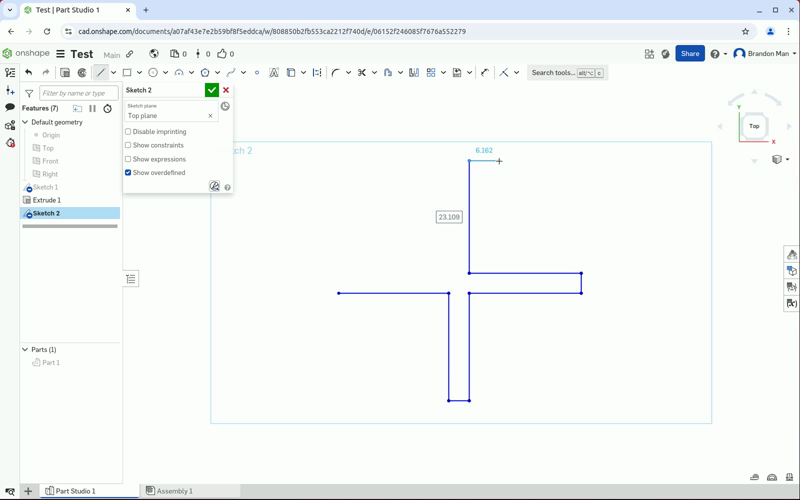
mouse_move(448, 160)
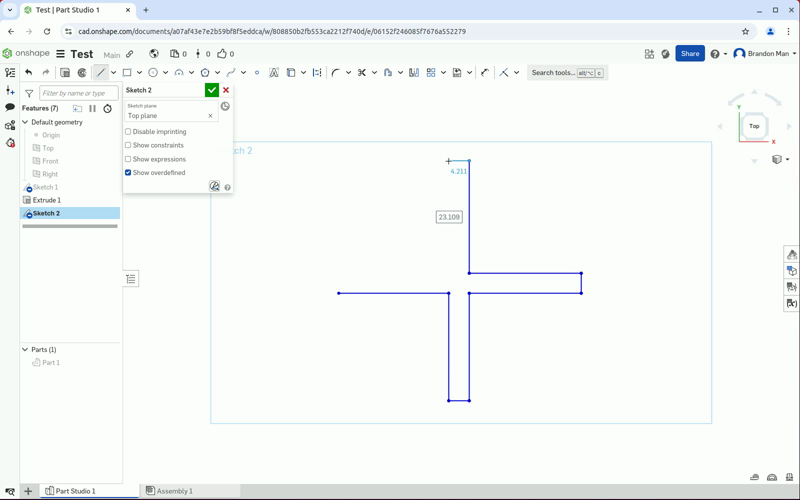
click(448, 160)
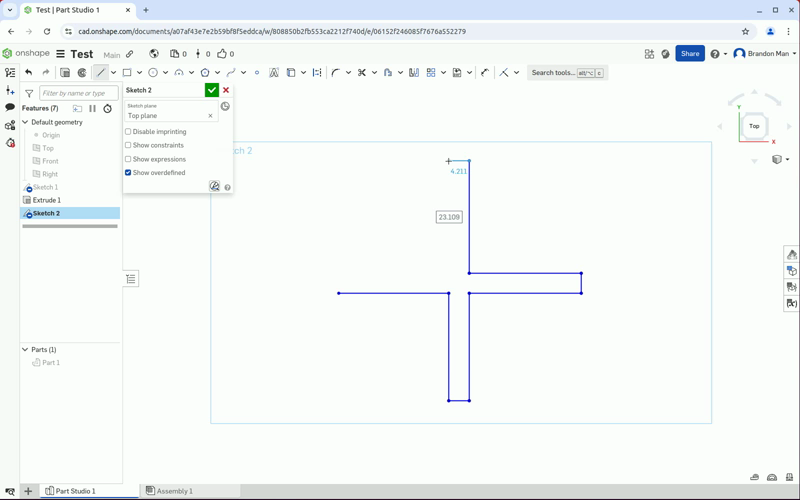
key_up(shift)
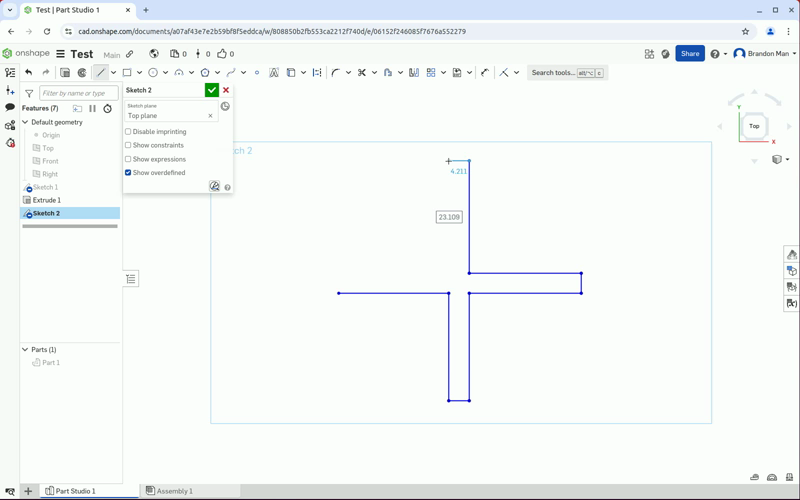
key_down(shift)
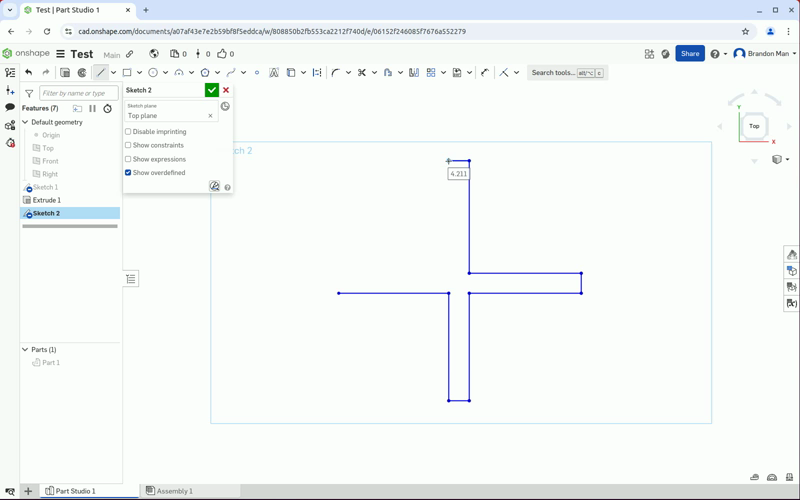
mouse_move(448, 273)
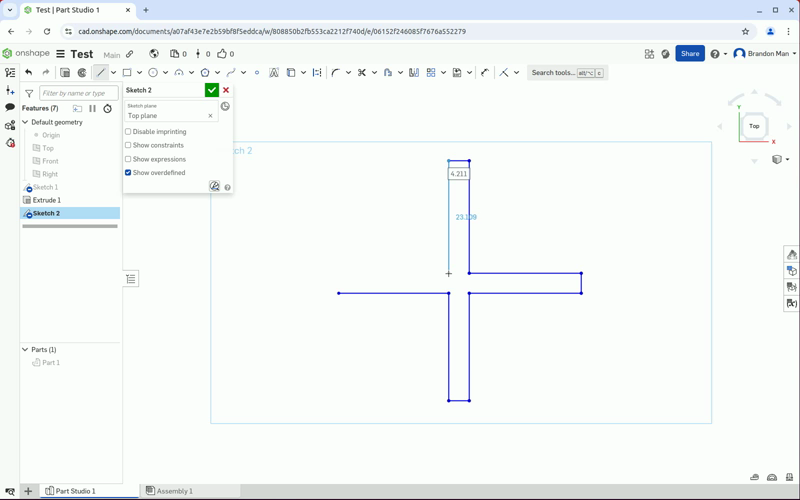
click(448, 273)
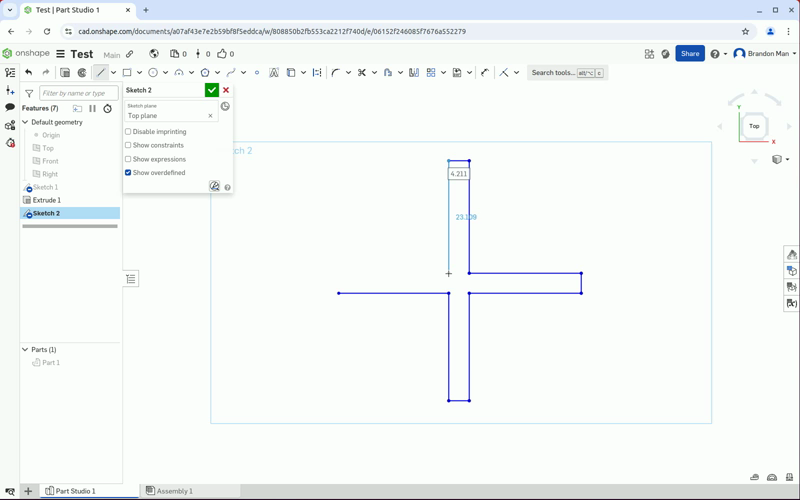
key_up(shift)
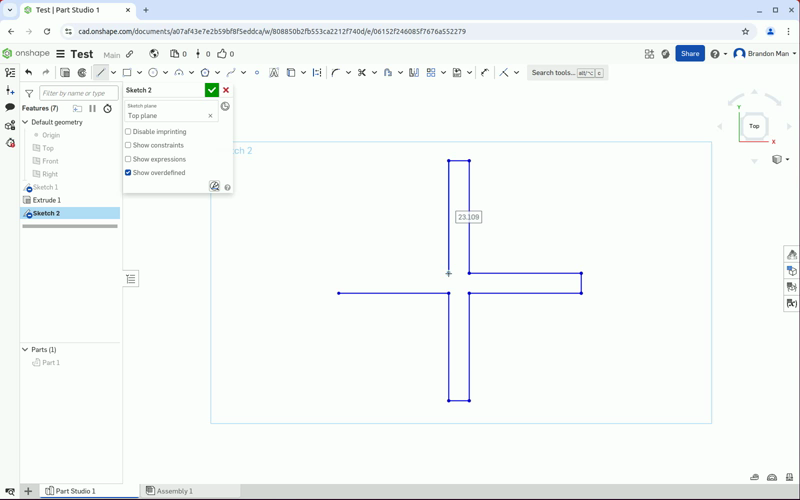
key_down(shift)
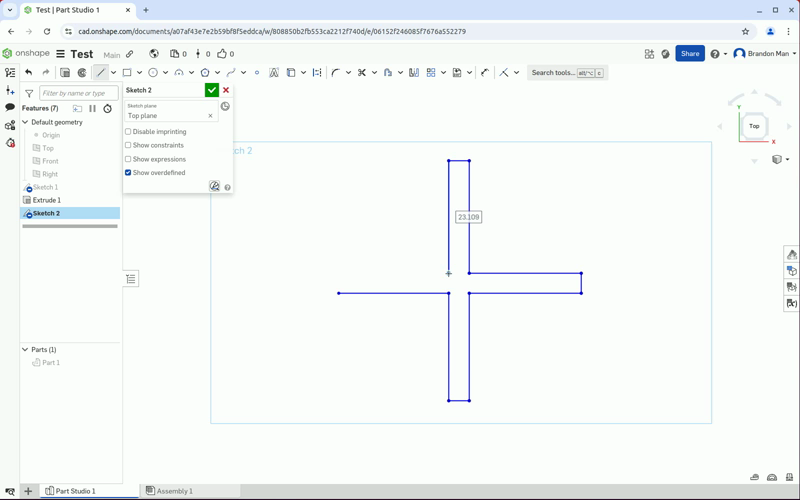
mouse_move(338, 273)
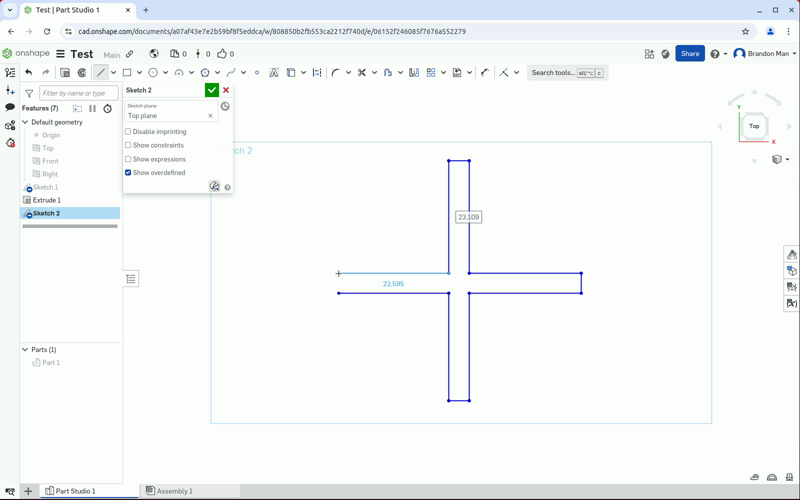
click(338, 273)
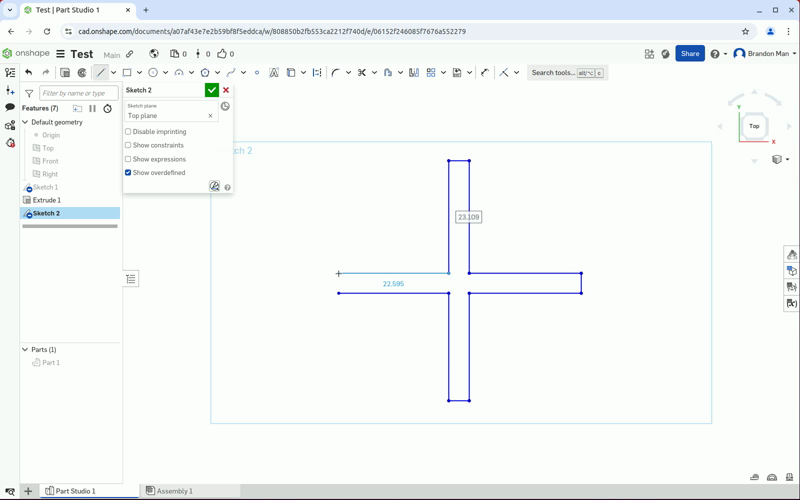
key_up(shift)
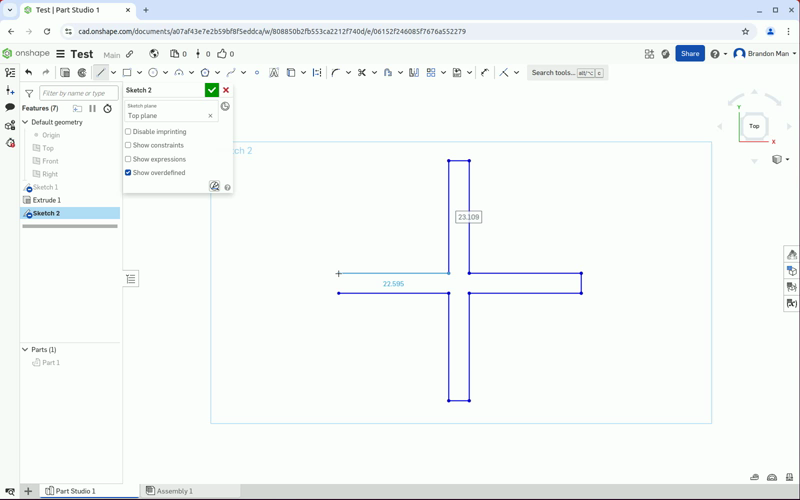
mouse_move(368, 273)
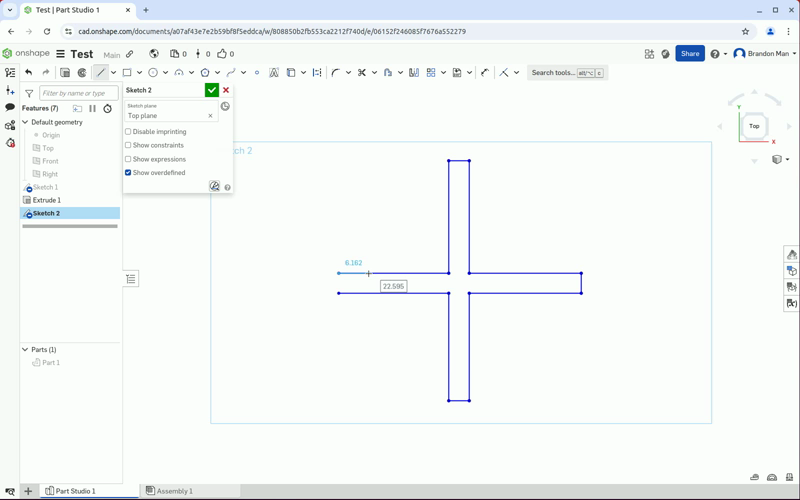
key_down(shift)
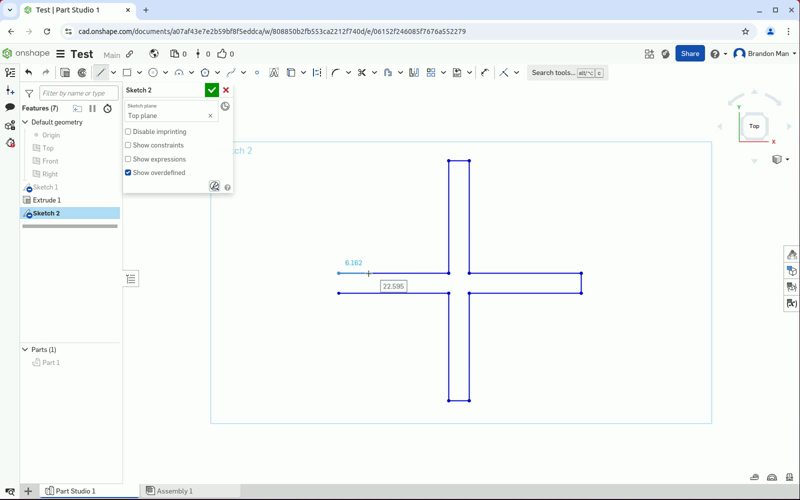
mouse_move(338, 293)
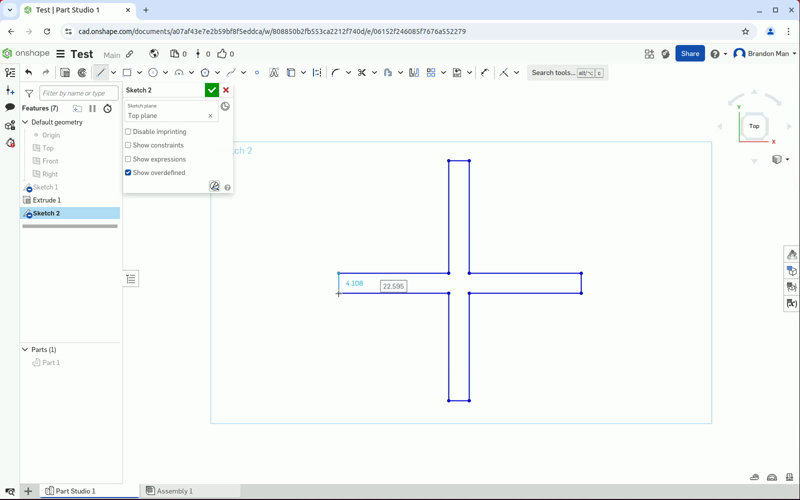
key_up(shift)
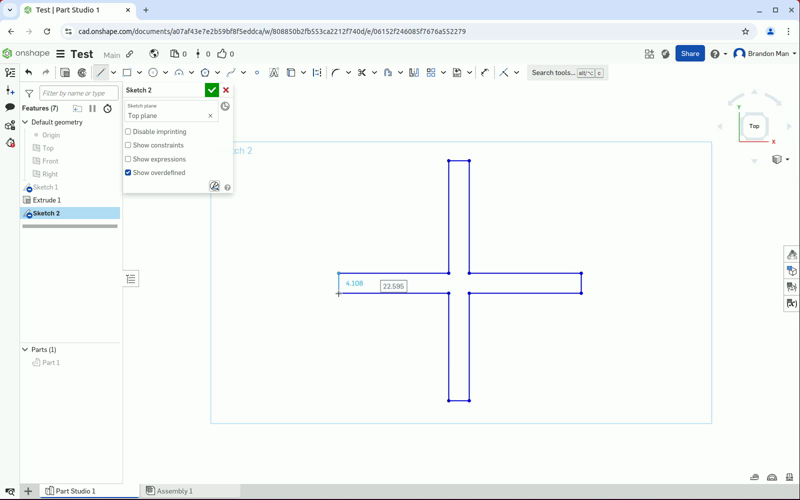
click(338, 293)
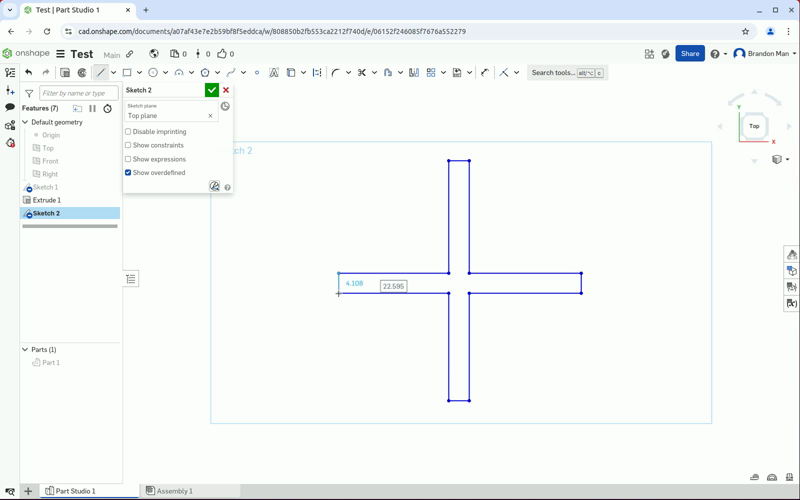
key(esc)
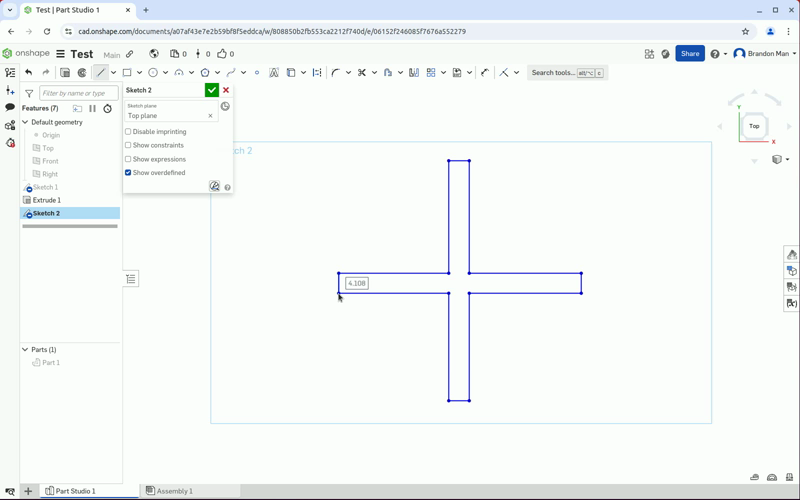
mouse_move(389, 279)
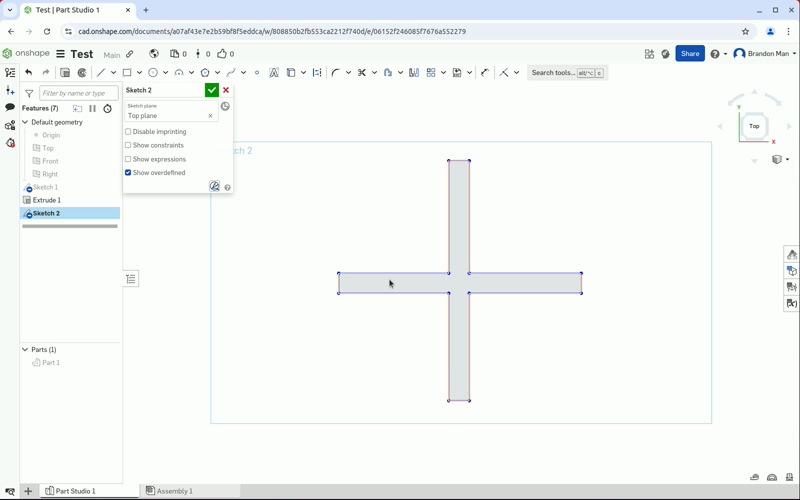
click(389, 279)
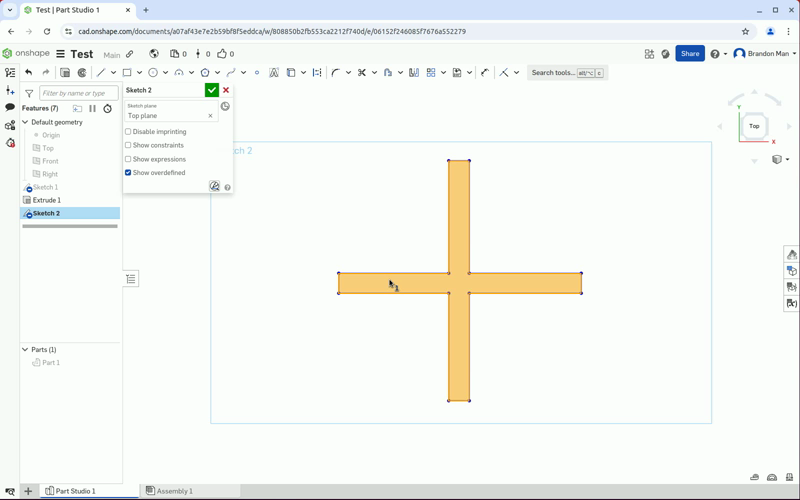
mouse_move(73, 352)
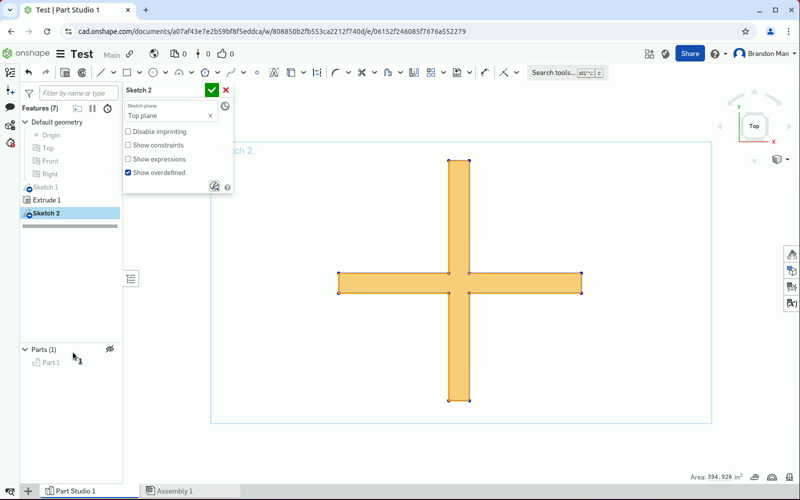
key(shift+y)
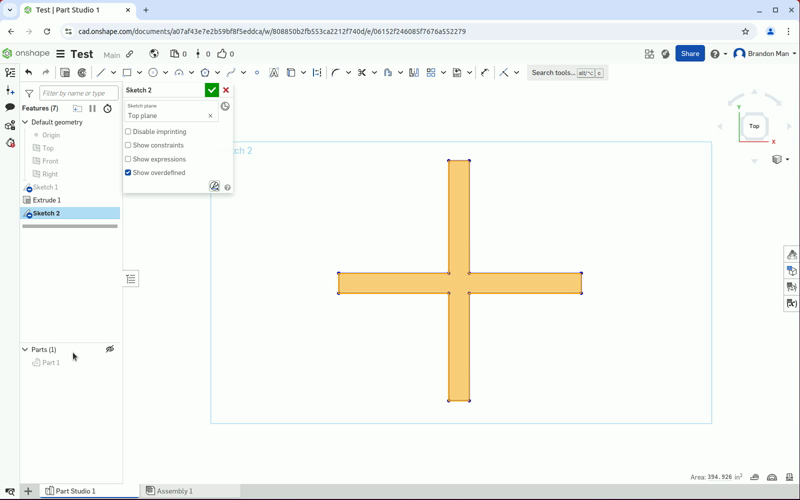
key(shift+e)
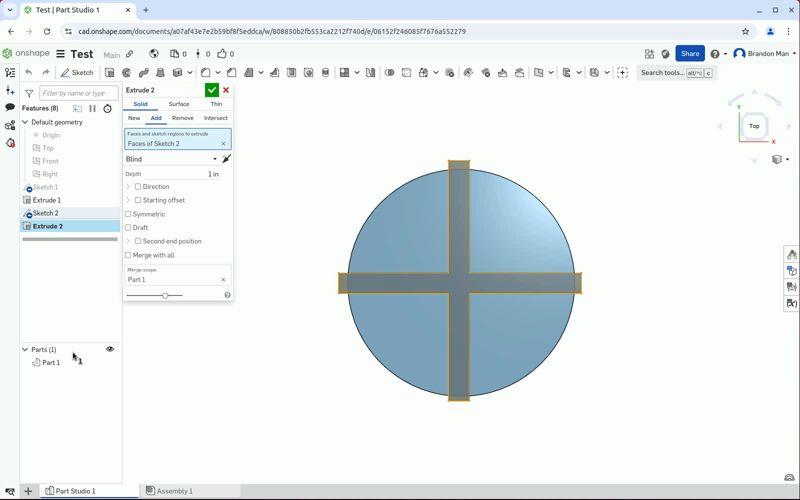
mouse_move(143, 106)
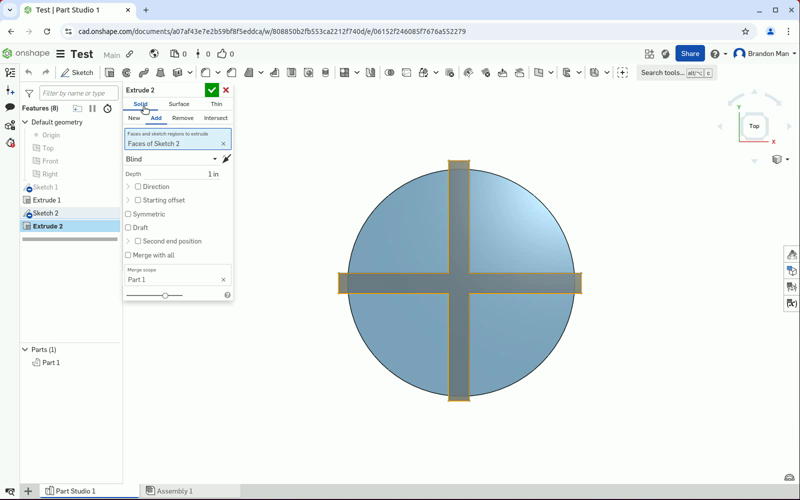
click(143, 106)
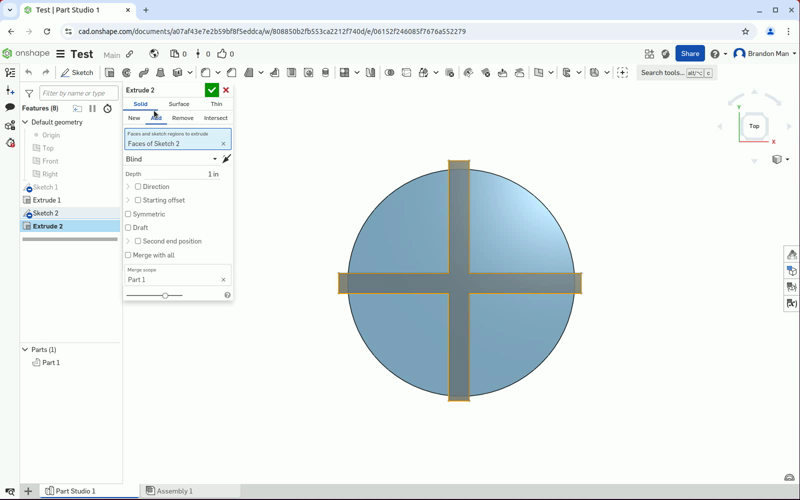
mouse_move(186, 120)
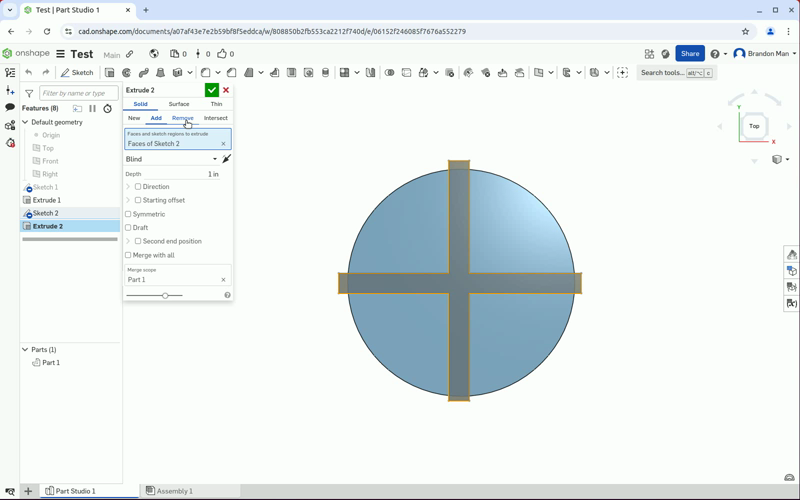
click(186, 120)
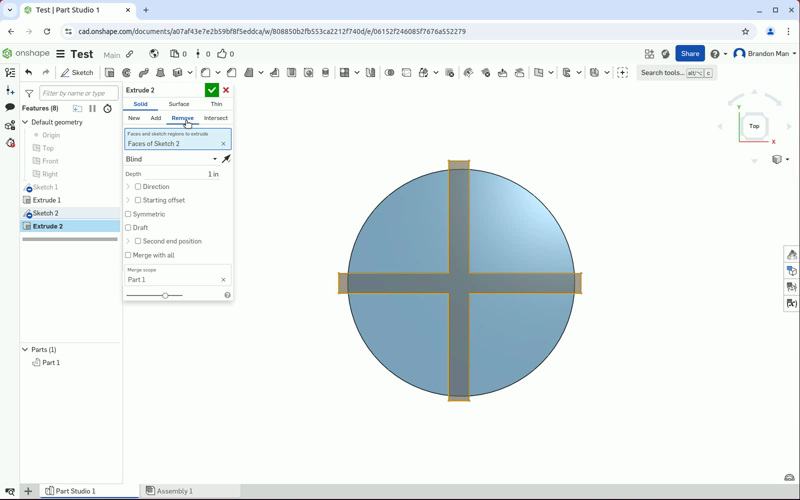
key(tab, 4)
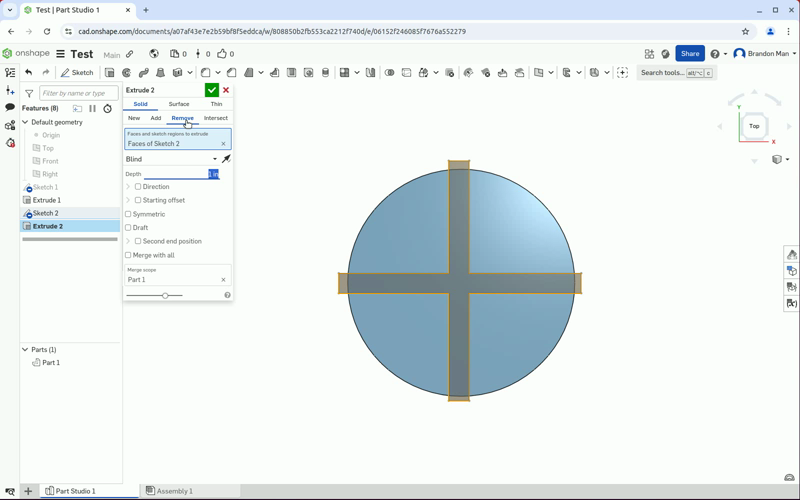
text(0.963)
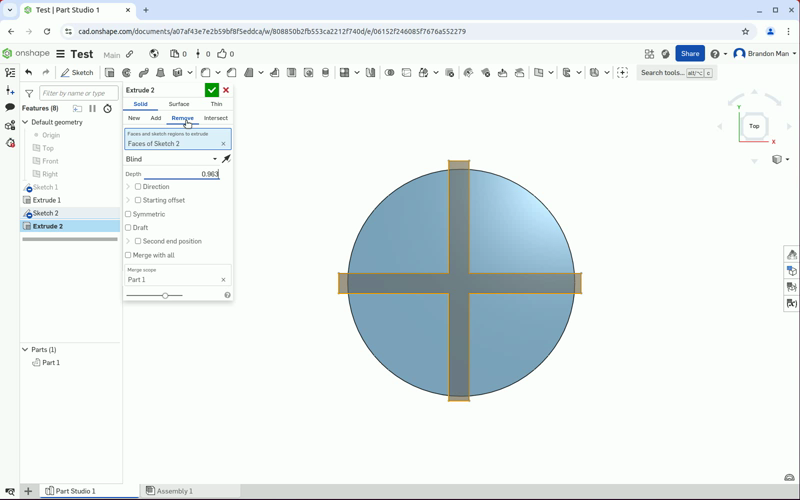
key(tab, 6)
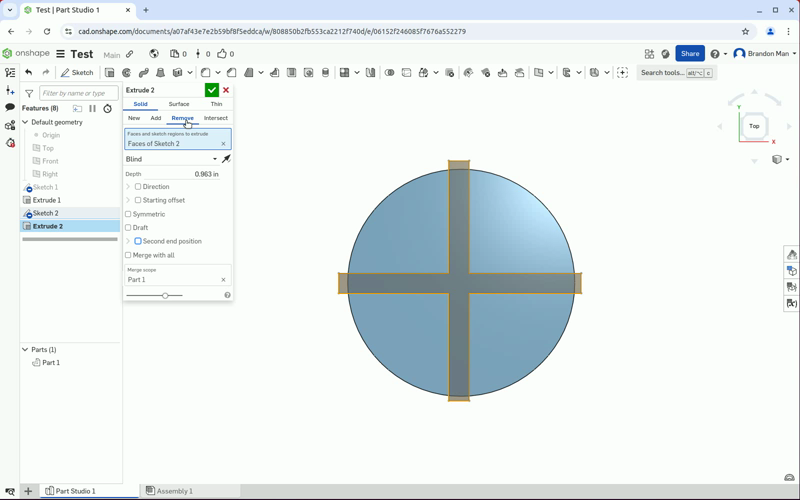
key(space)
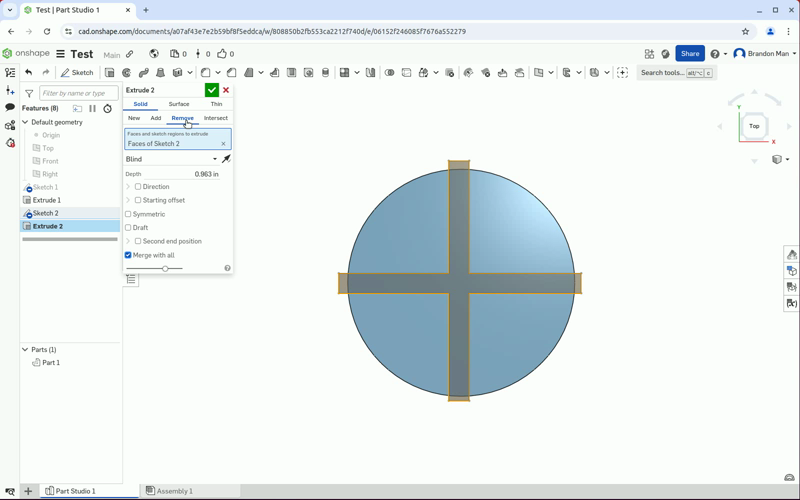
key(enter)
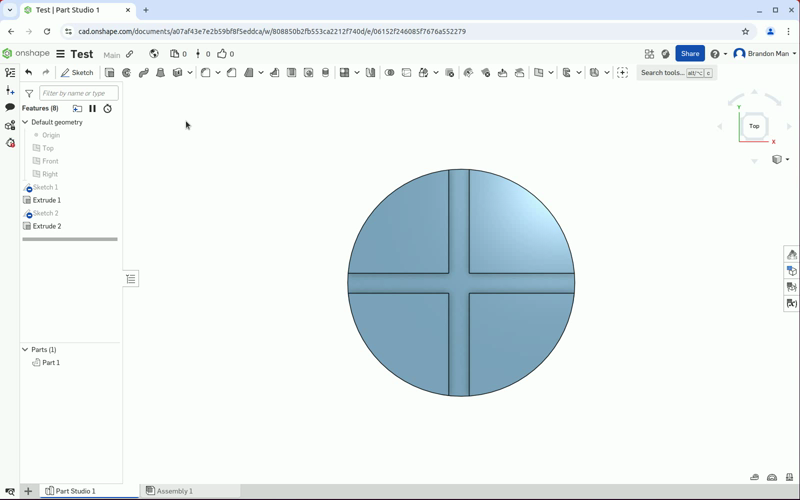
key(shift+h)
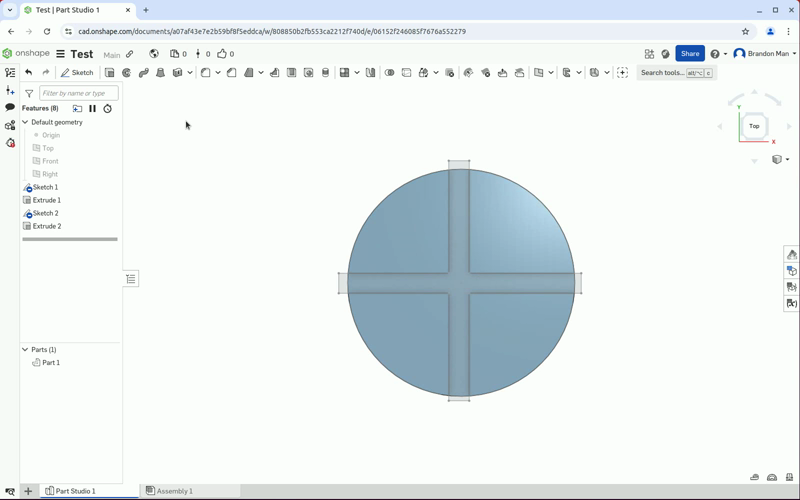
key(shift+h)
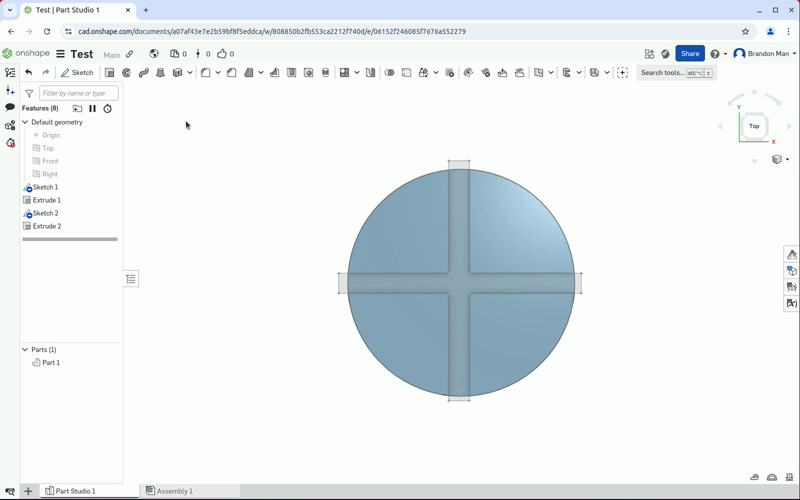
key(shift+7)
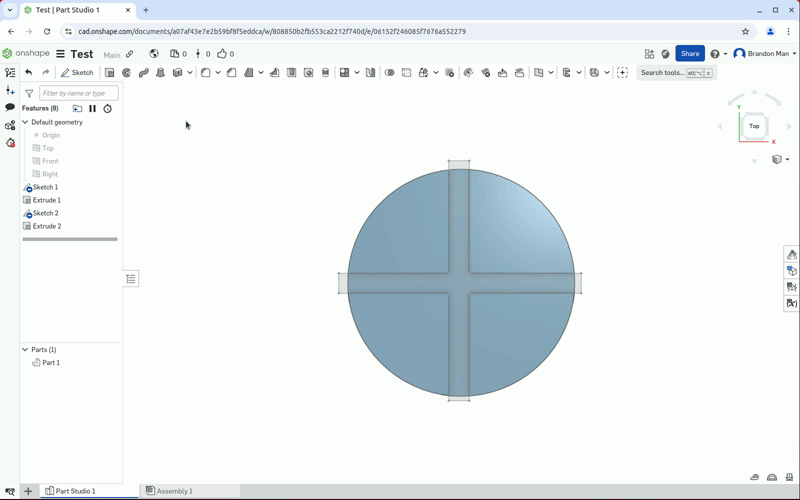
key(up, 3)
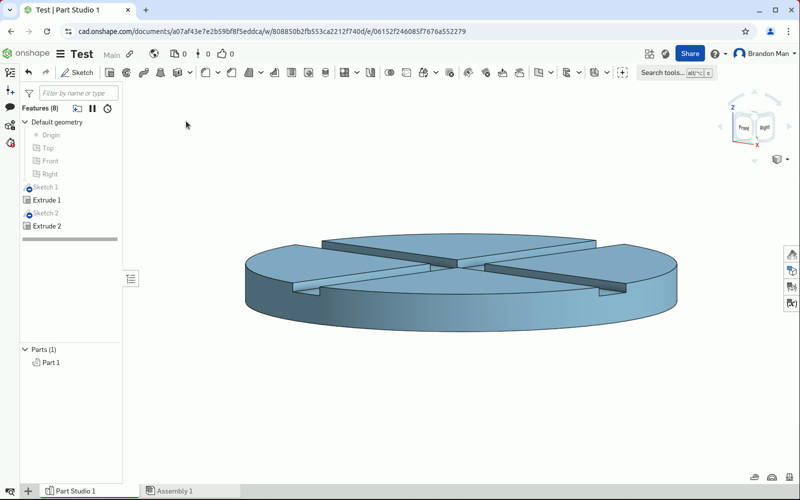
key(left, 3)
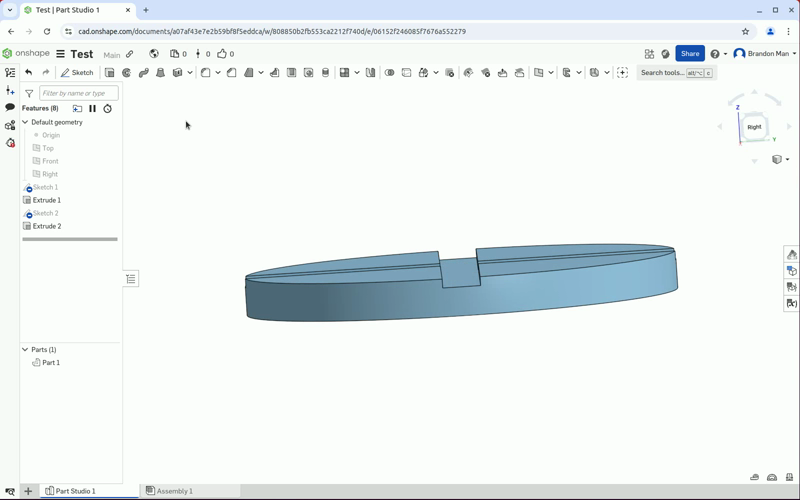
key(right, 3)
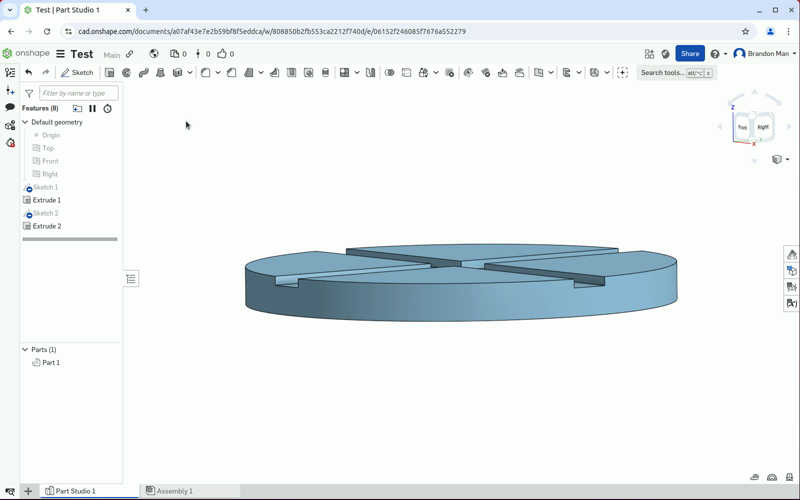
key(down, 3)
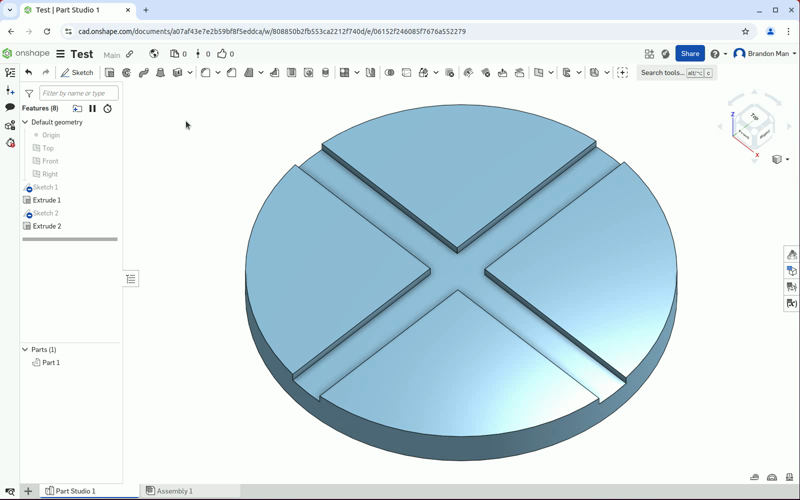
mouse_move(73, 189)
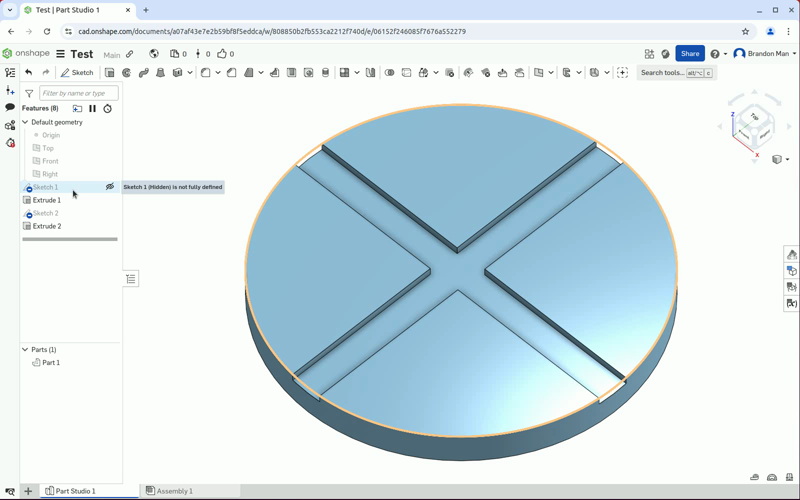
click(73, 189)